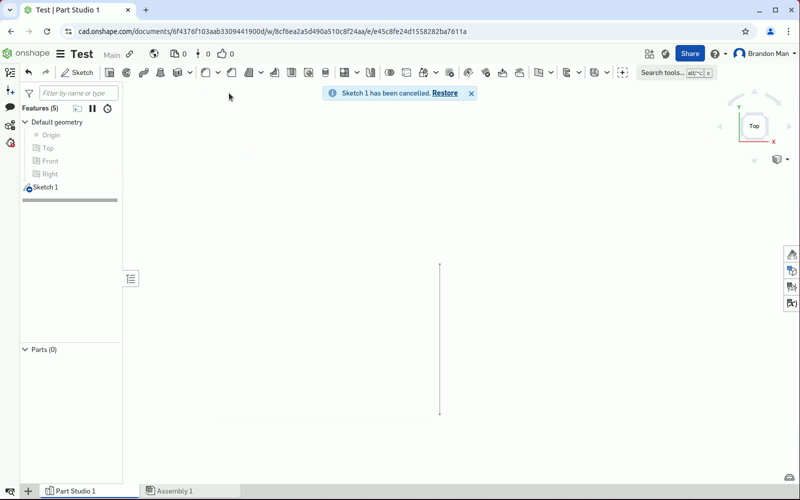
key(shift+h)
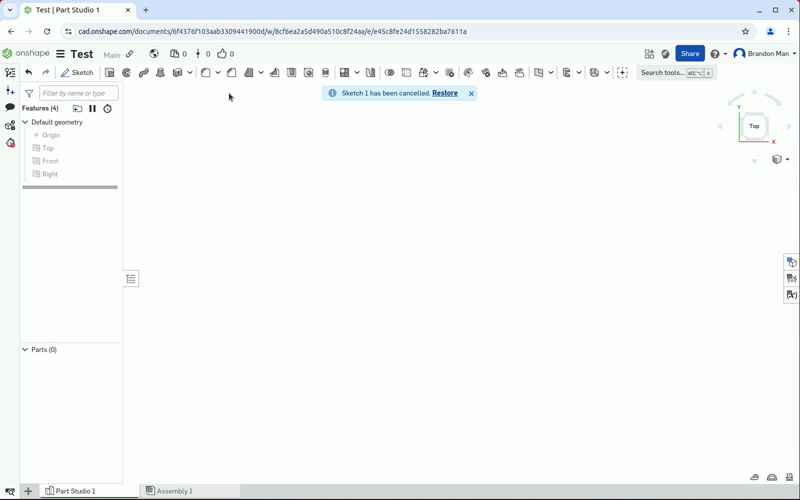
mouse_move(73, 352)
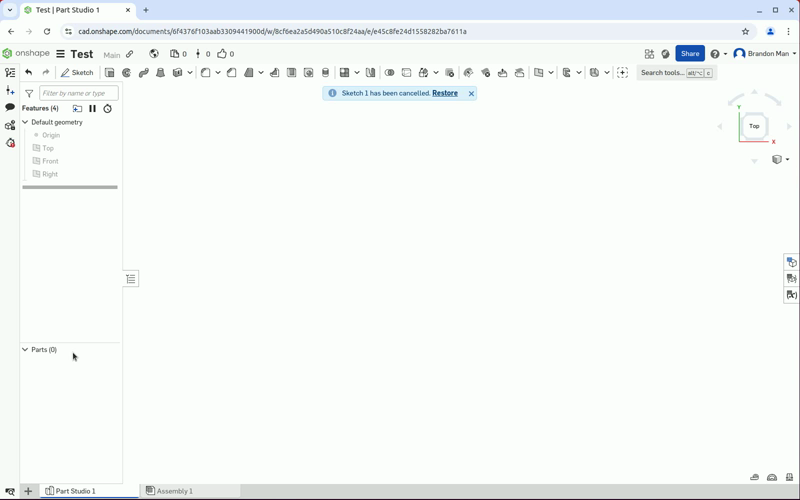
key(y)
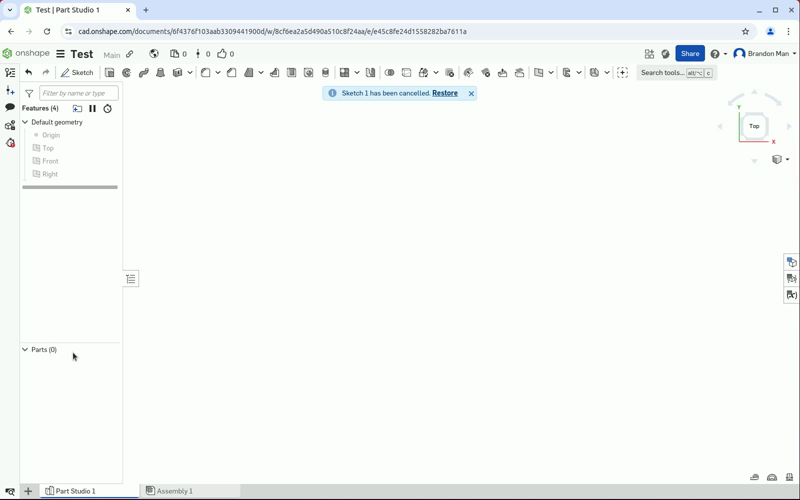
key(shift+p)
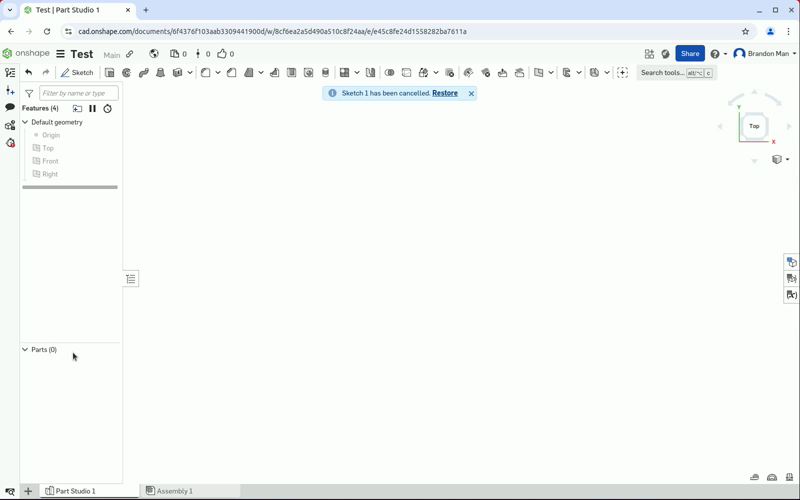
key(space)
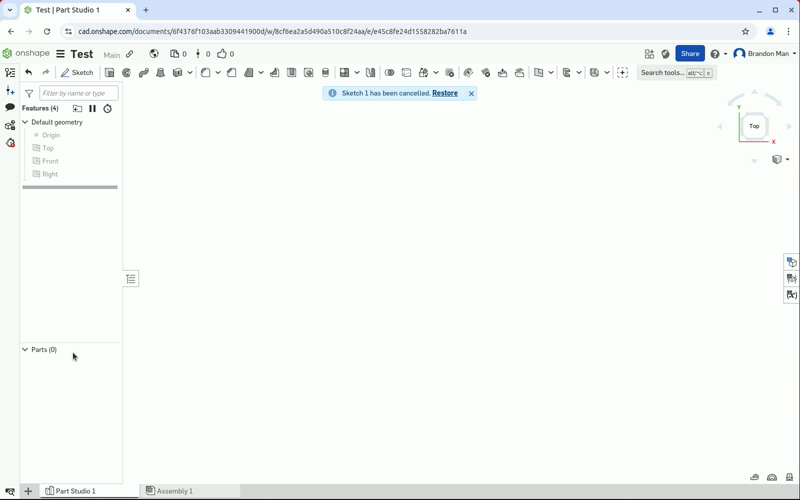
key_down(shift)
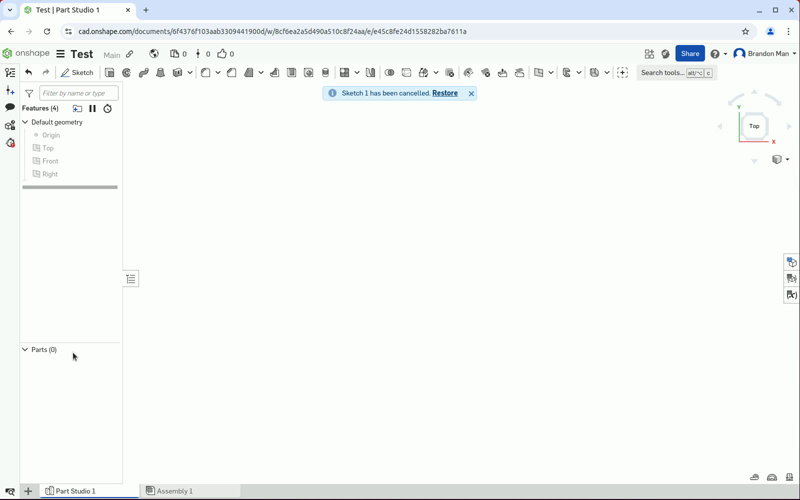
key(up)
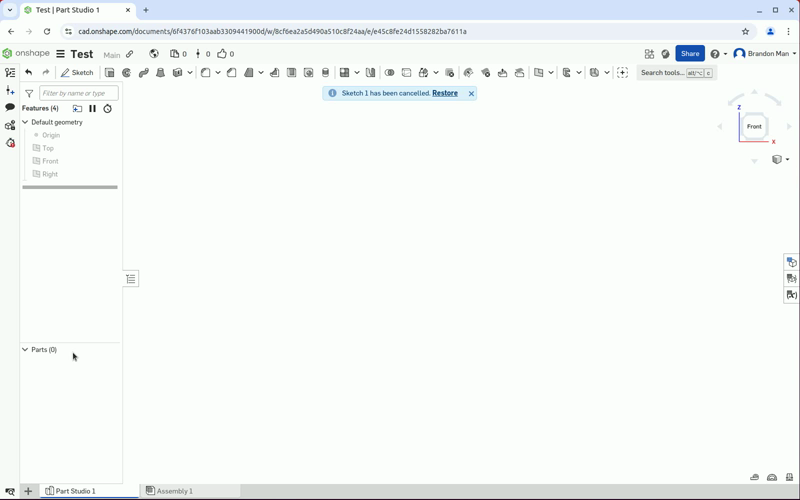
key_up(shift)
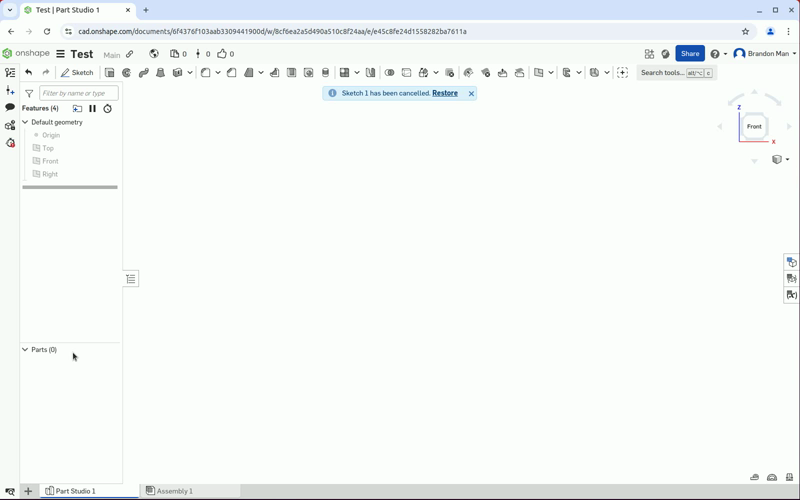
mouse_move(73, 352)
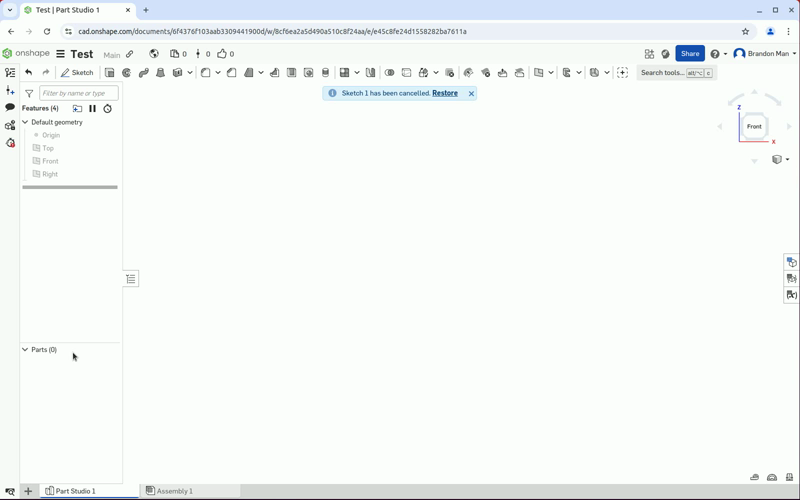
key(shift+y)
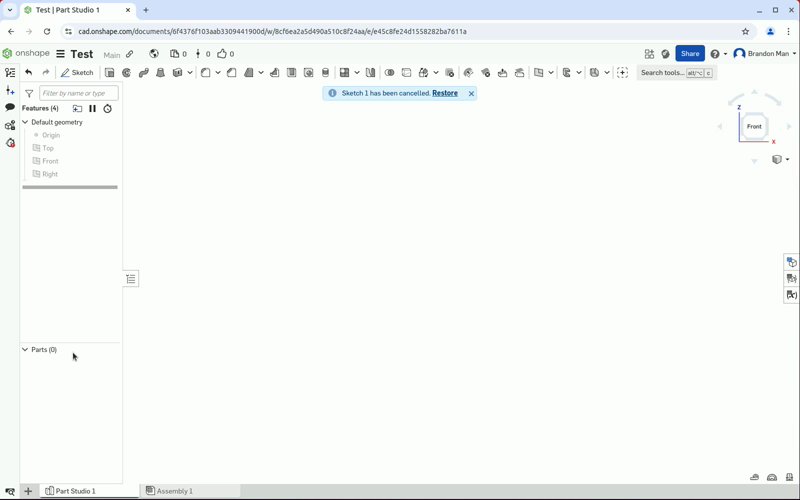
key(shift+s)
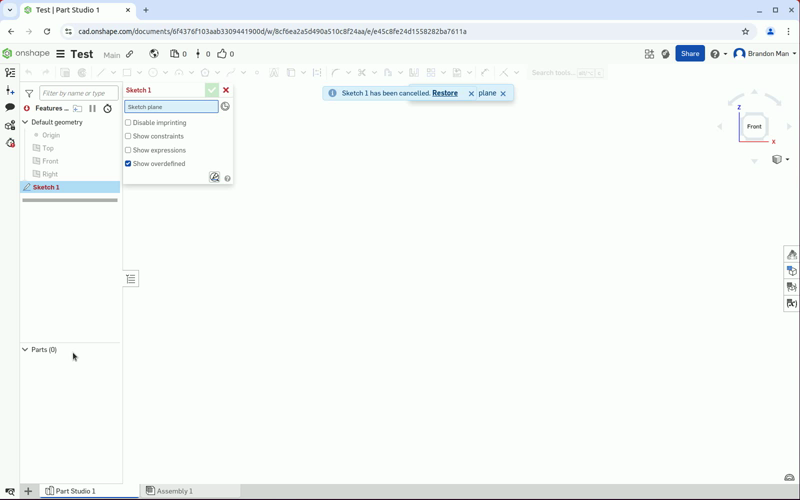
mouse_move(73, 163)
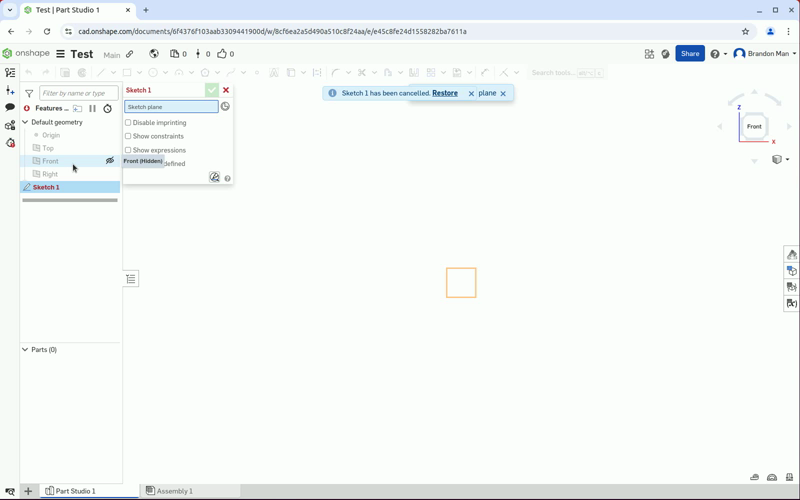
click(73, 163)
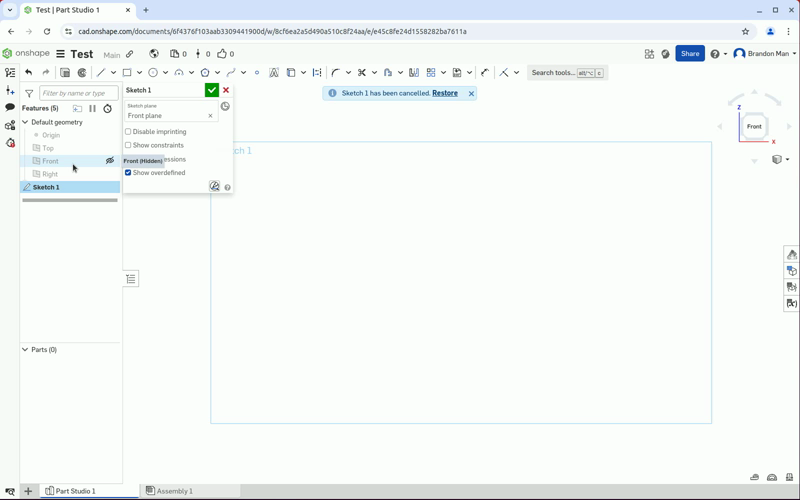
mouse_move(73, 352)
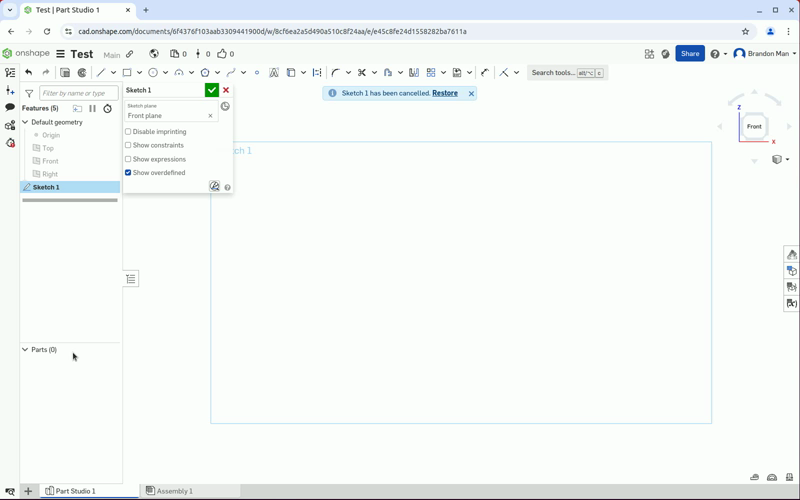
key(y)
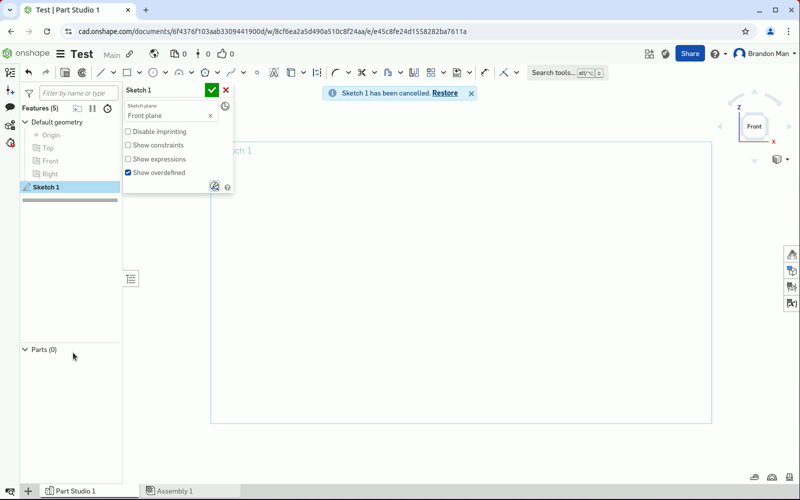
key(l)
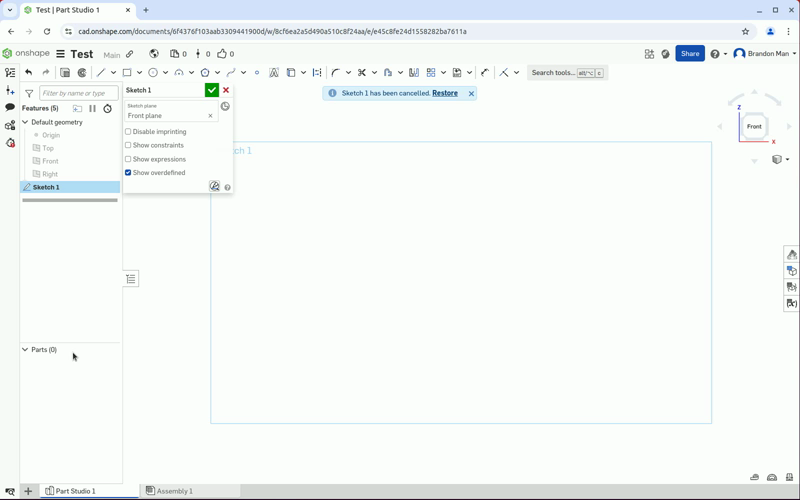
key_down(shift)
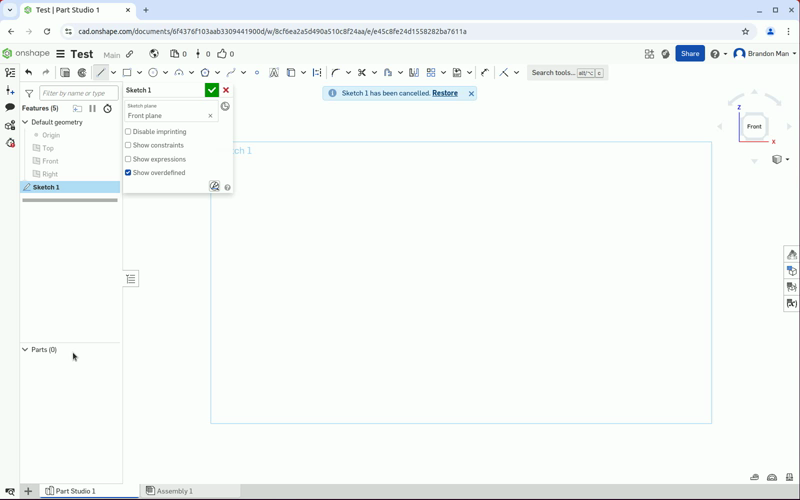
mouse_move(460, 282)
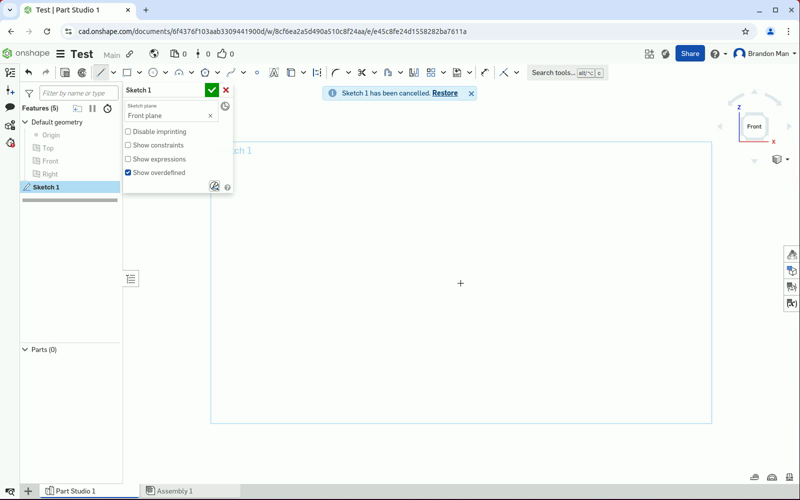
click(460, 282)
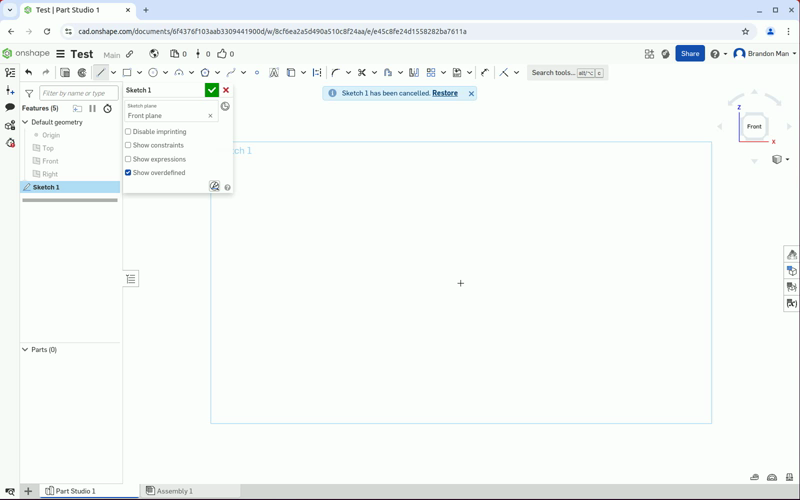
key_up(shift)
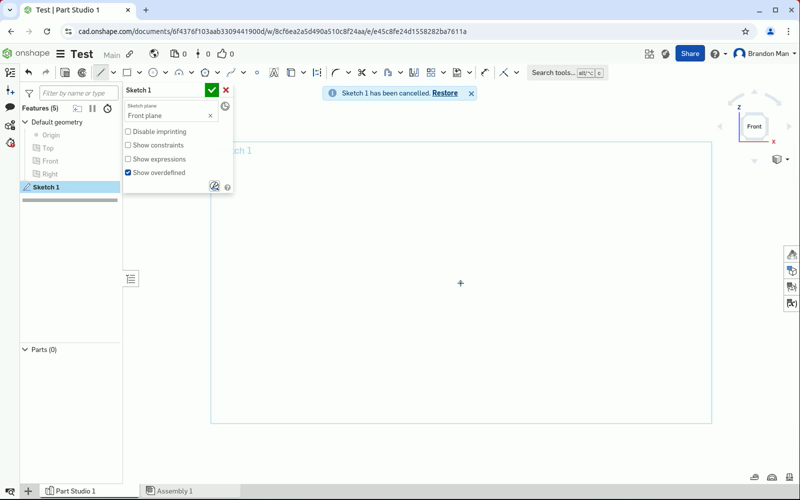
key_down(shift)
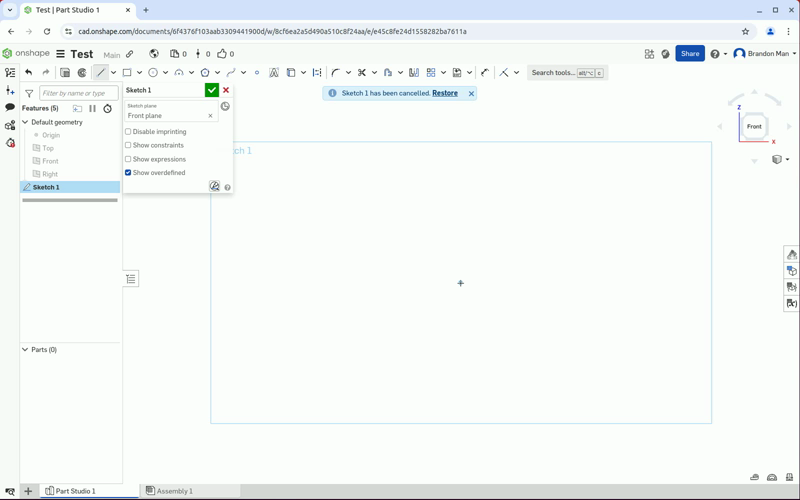
mouse_move(490, 282)
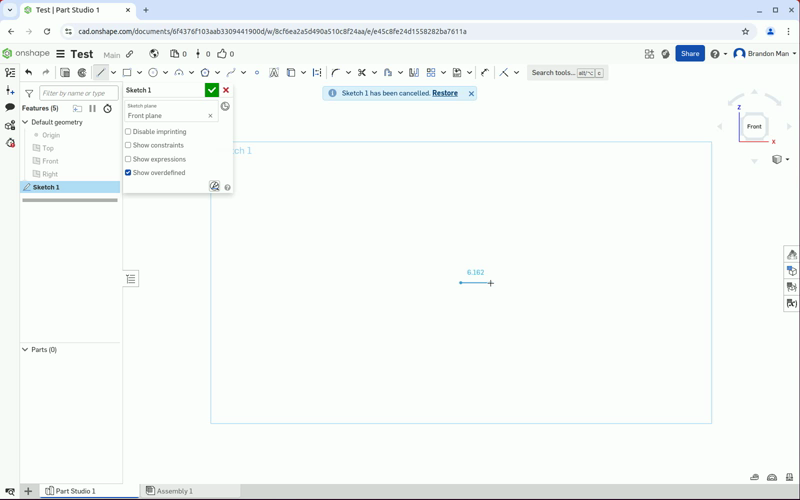
mouse_move(473, 282)
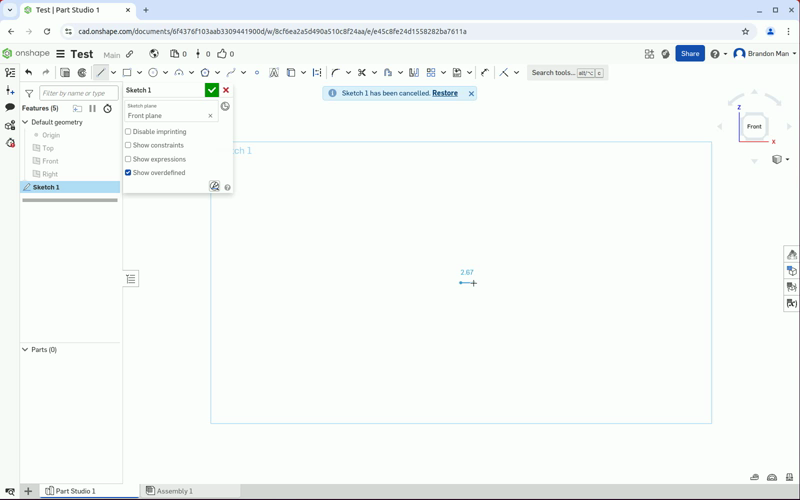
click(473, 282)
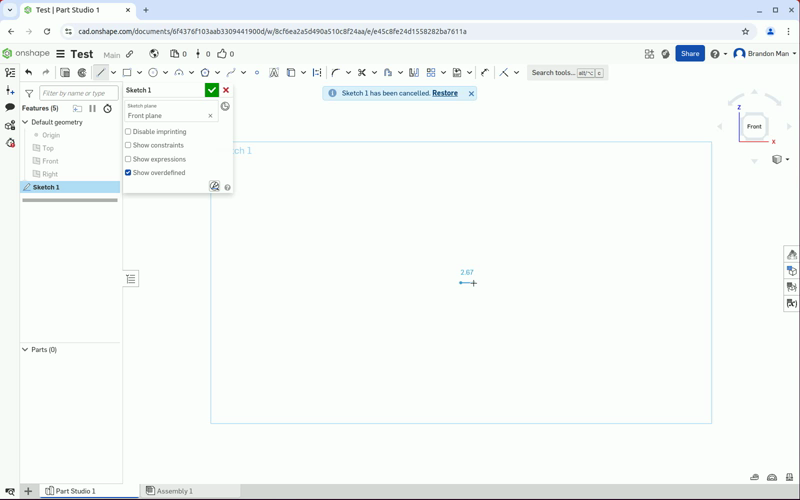
key_up(shift)
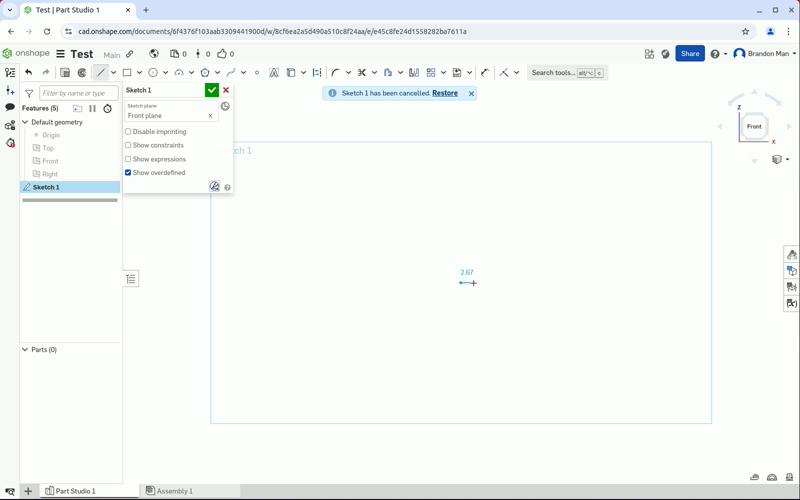
key_down(shift)
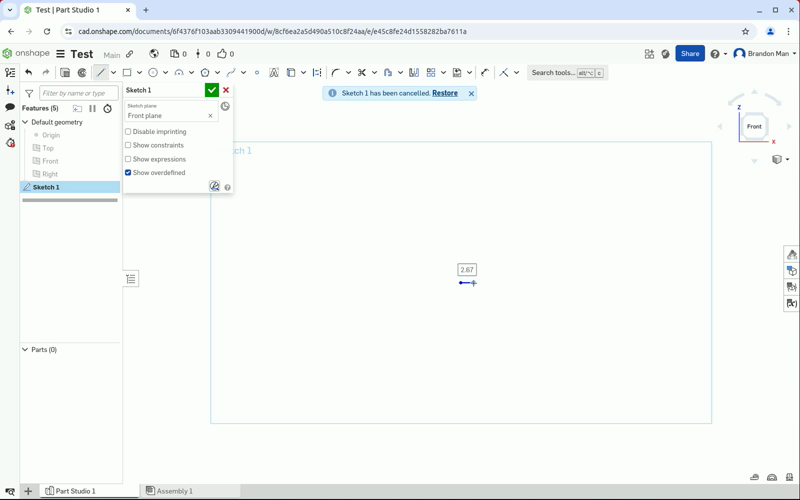
mouse_move(503, 282)
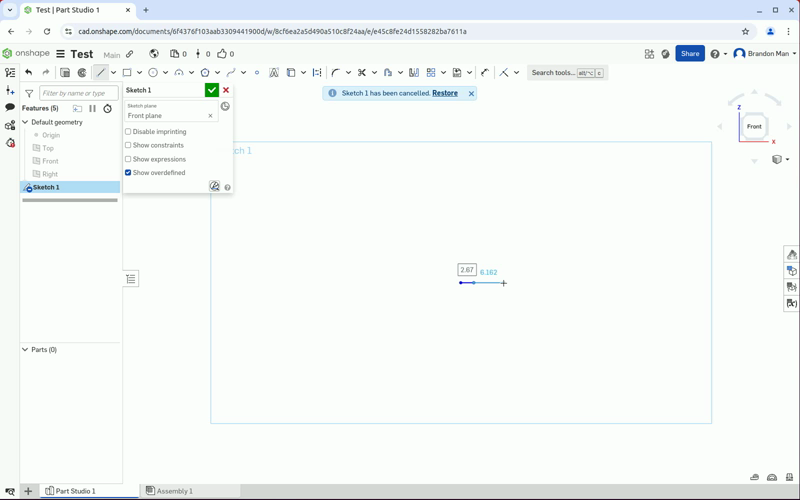
mouse_move(473, 270)
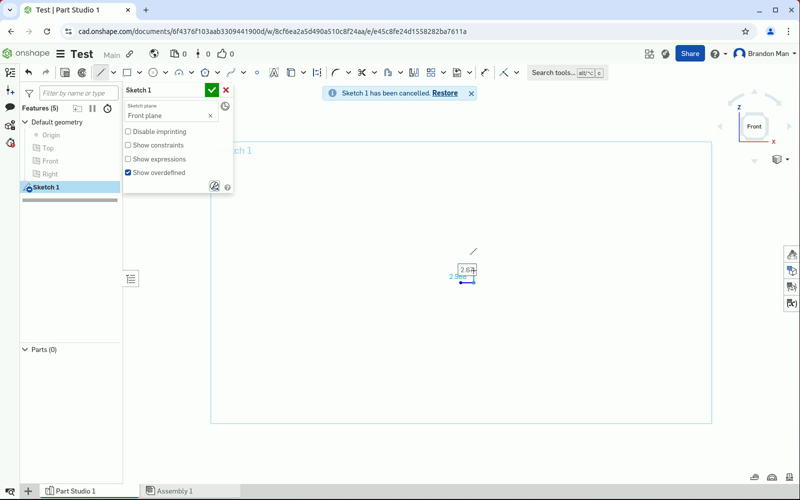
click(473, 270)
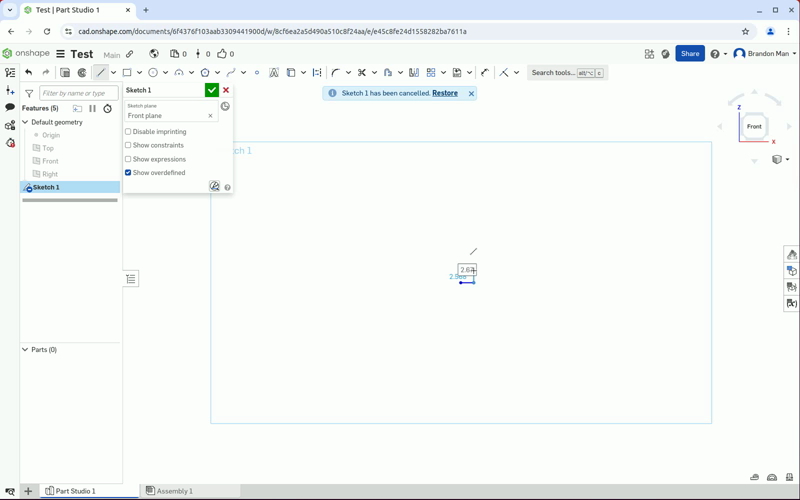
key_up(shift)
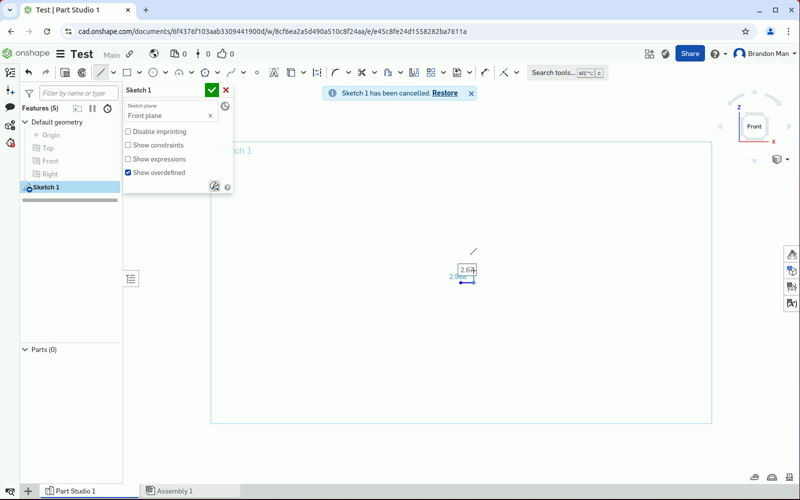
key_down(shift)
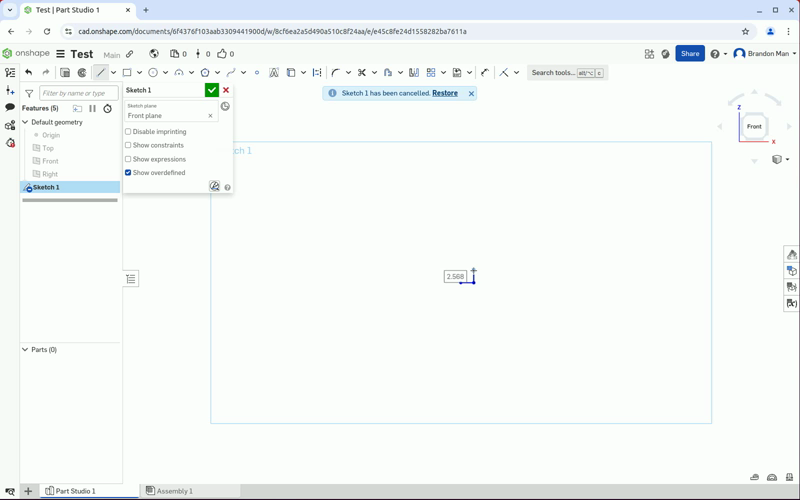
mouse_move(503, 270)
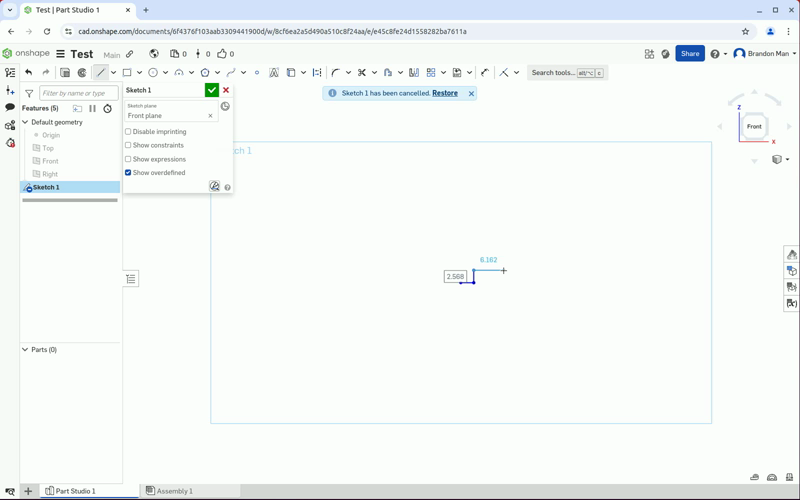
mouse_move(460, 270)
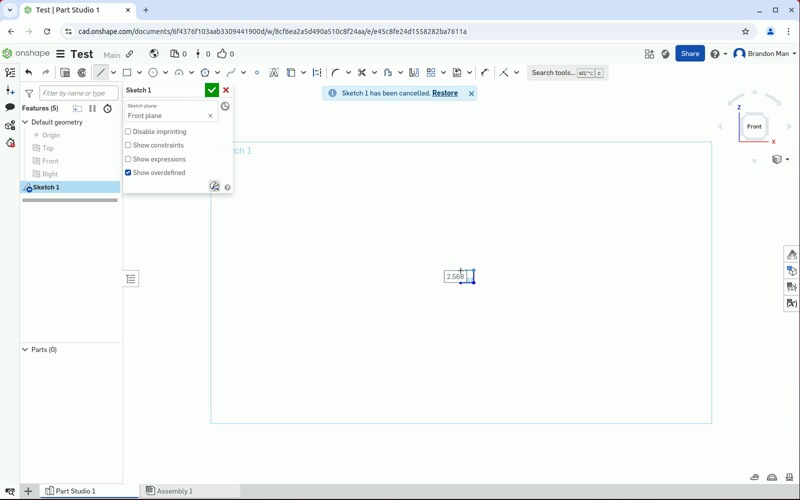
click(460, 270)
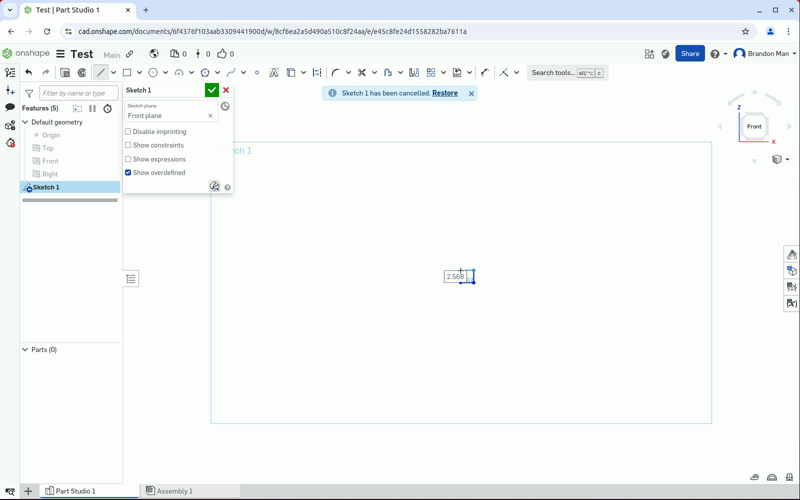
key_up(shift)
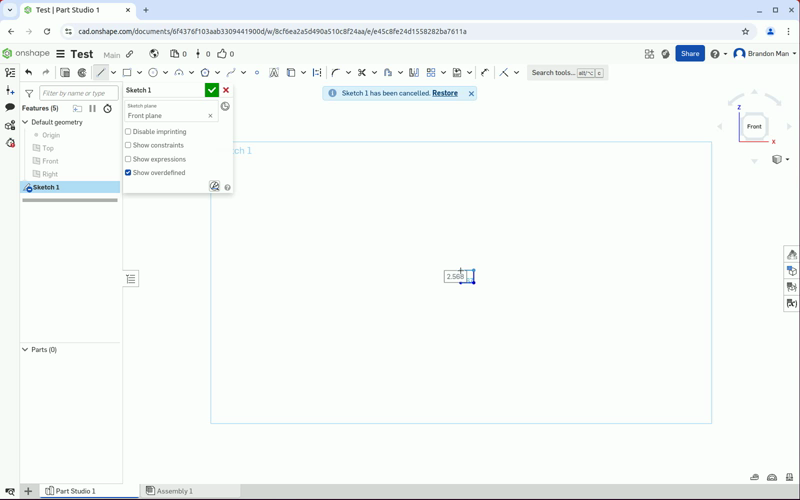
mouse_move(490, 270)
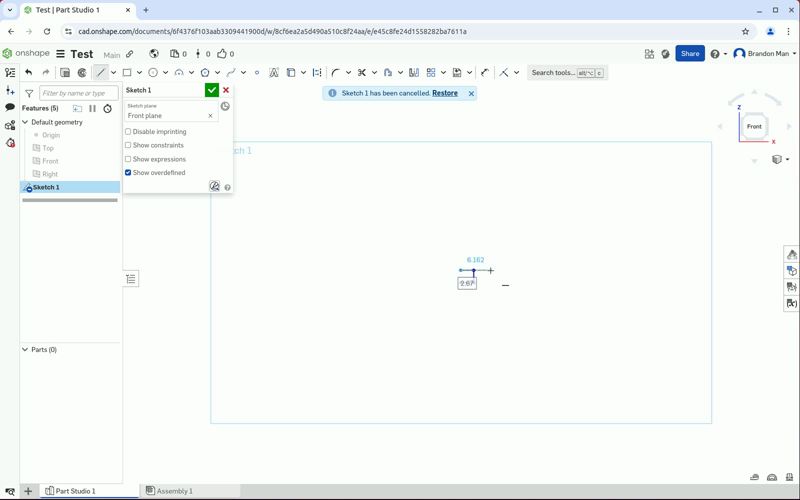
key_down(shift)
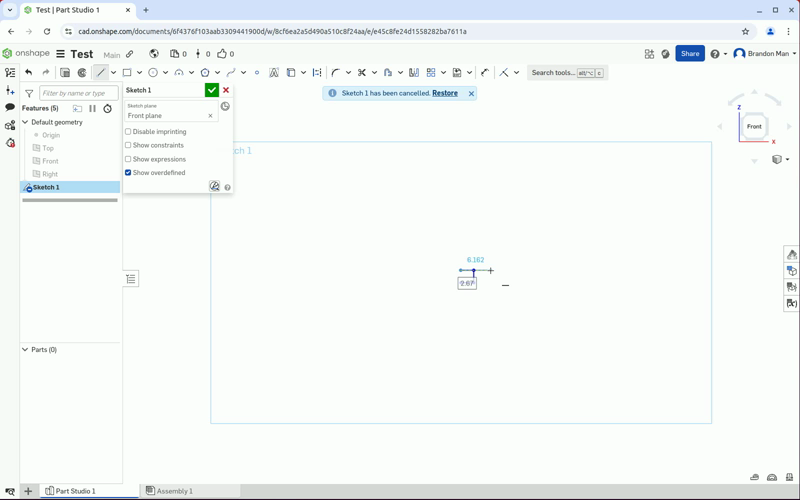
mouse_move(460, 282)
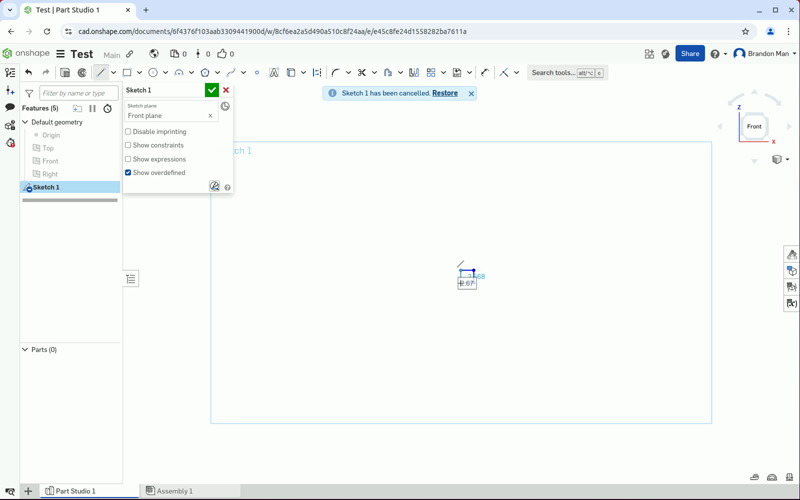
key_up(shift)
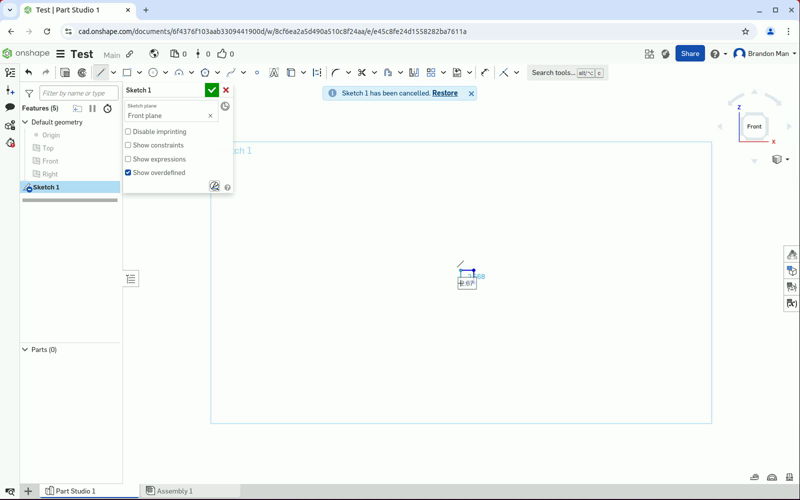
click(460, 282)
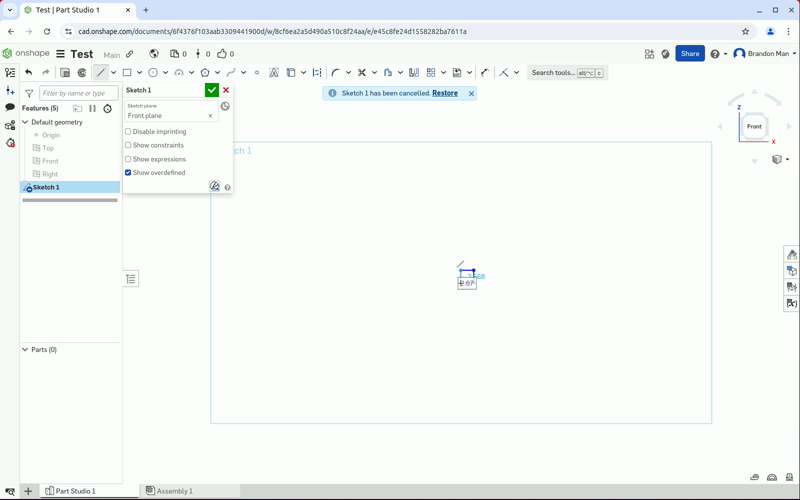
key(esc)
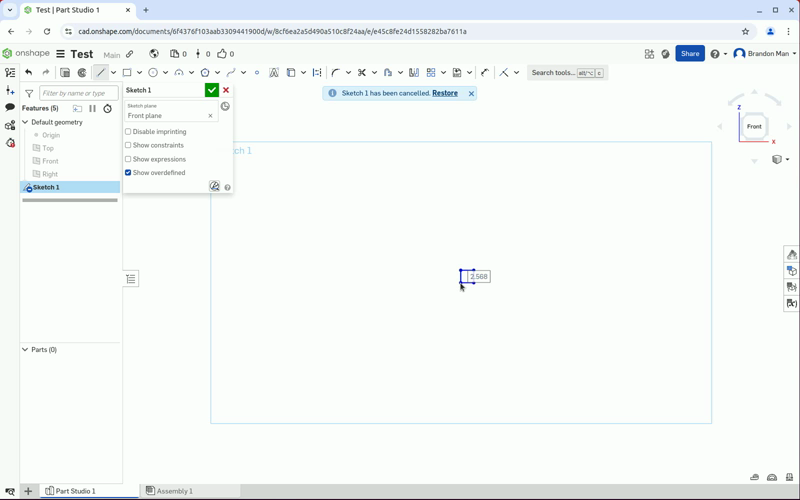
mouse_move(472, 277)
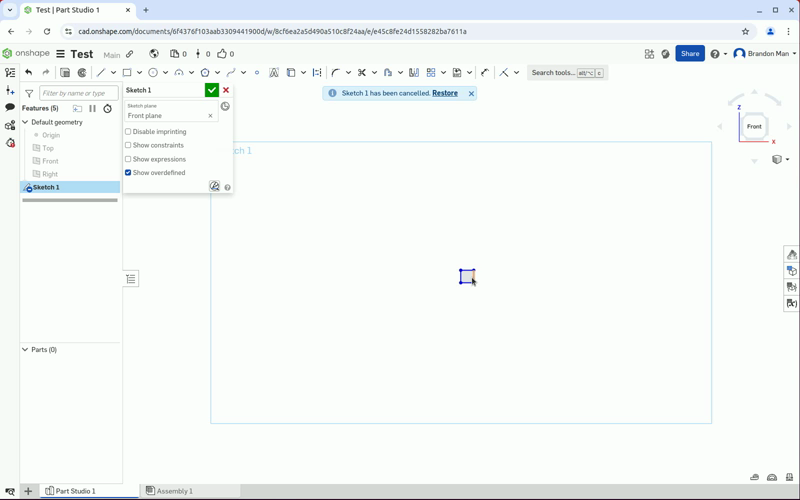
scroll(6)
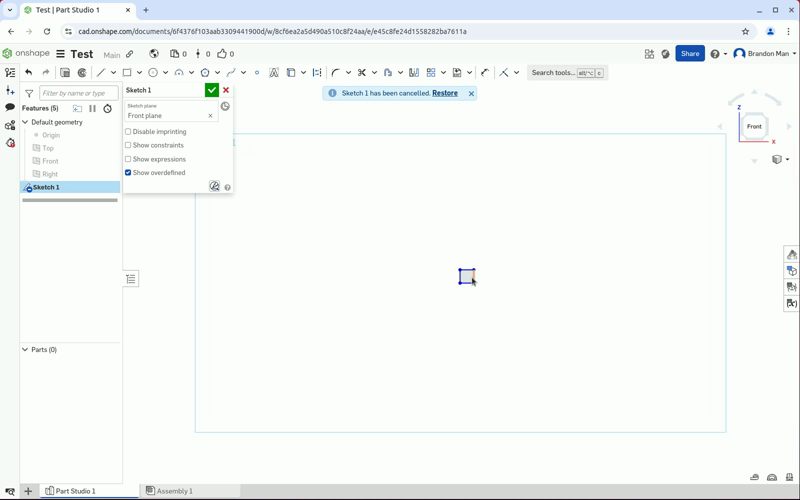
scroll(6)
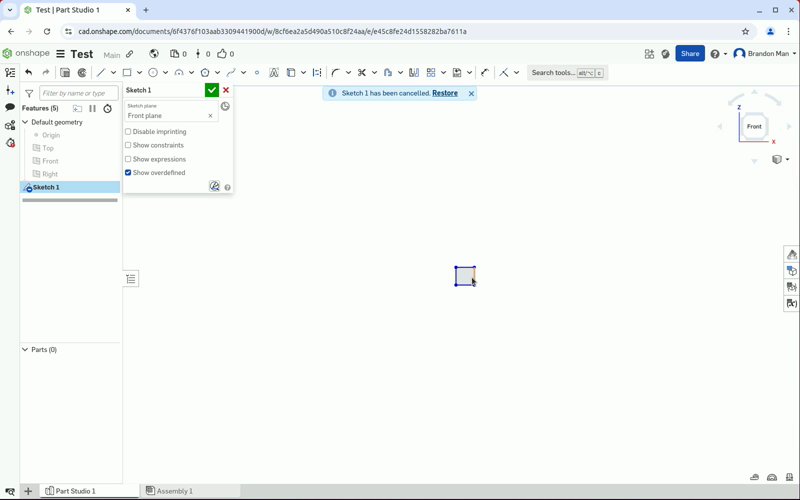
scroll(6)
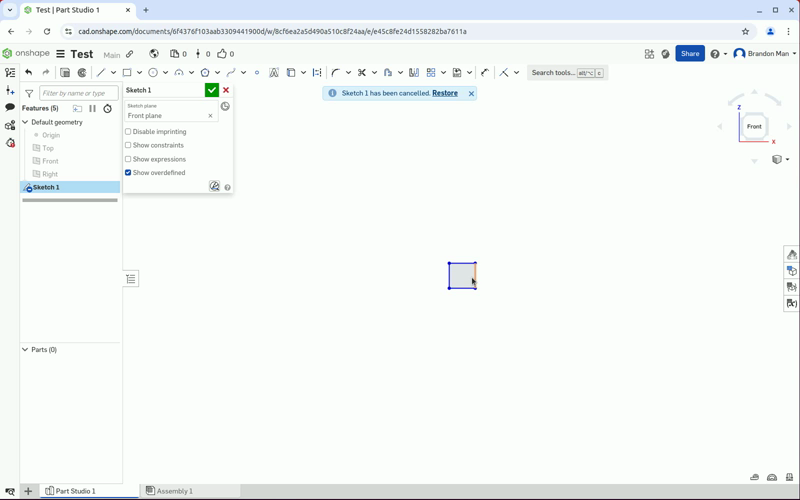
scroll(6)
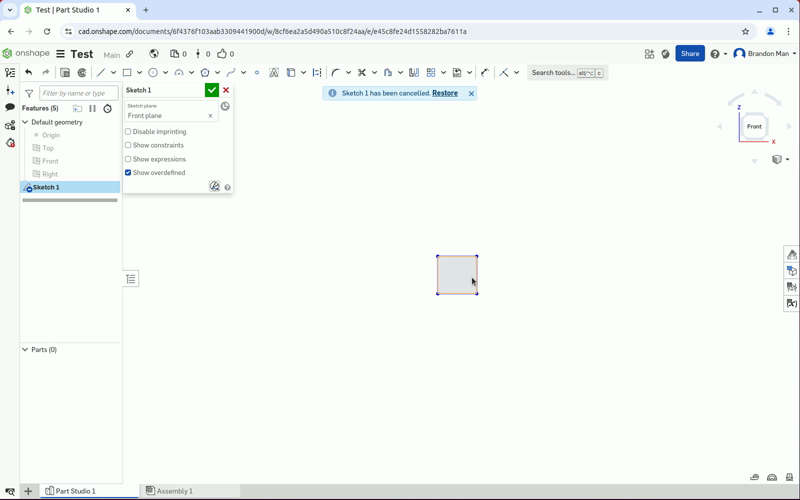
scroll(6)
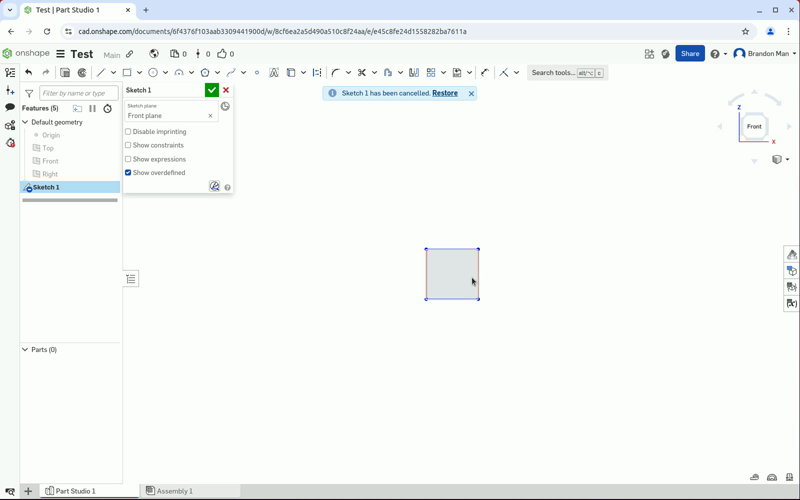
scroll(6)
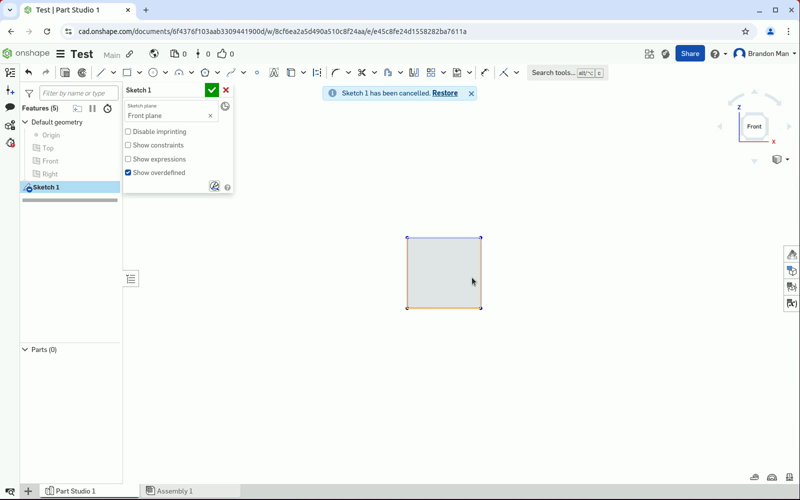
scroll(6)
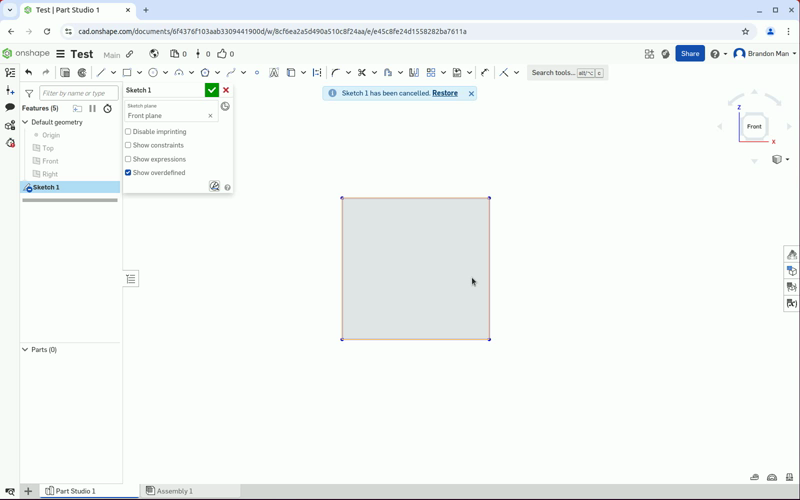
click(472, 277)
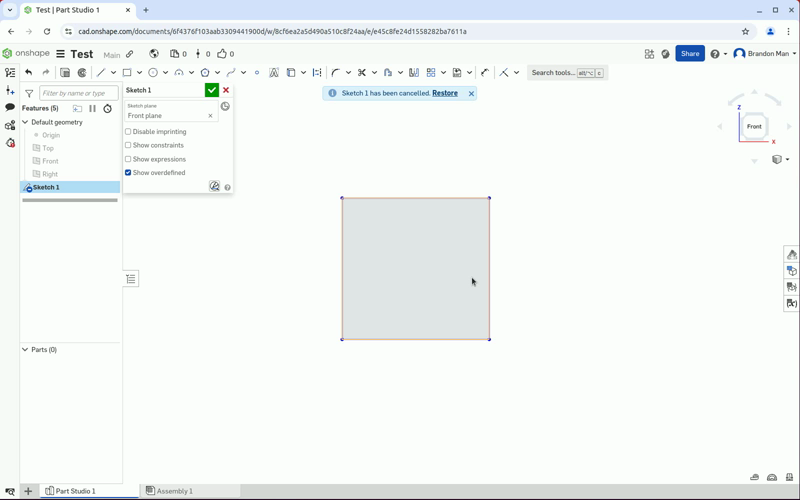
scroll(-6)
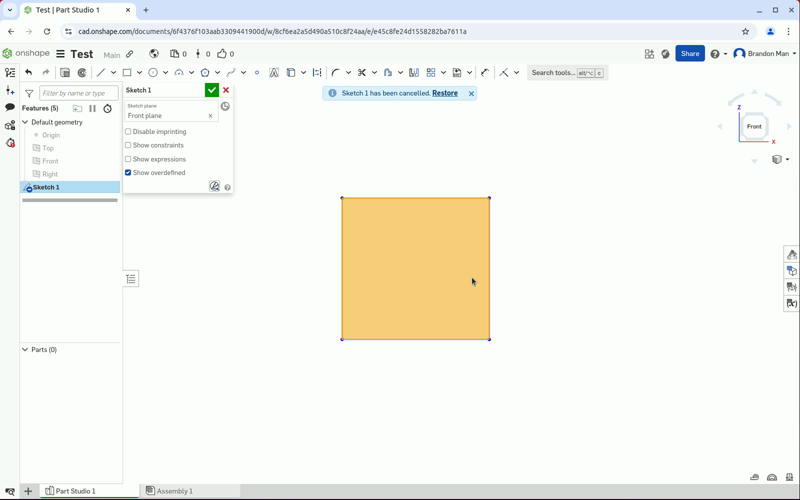
scroll(-6)
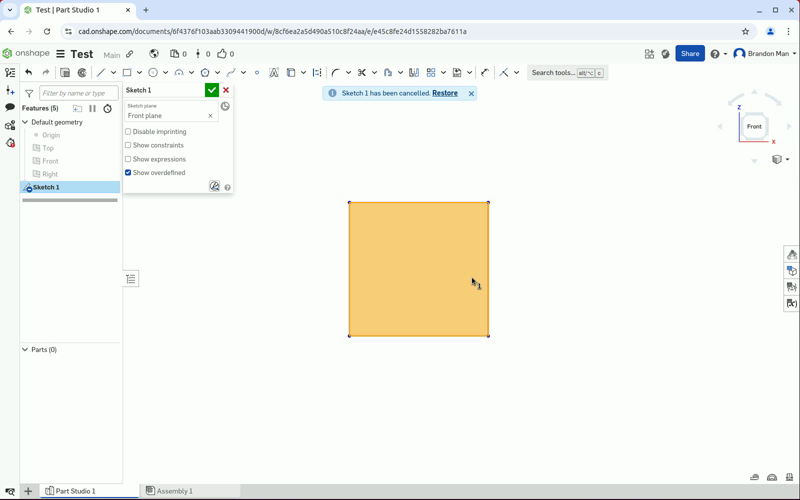
scroll(-6)
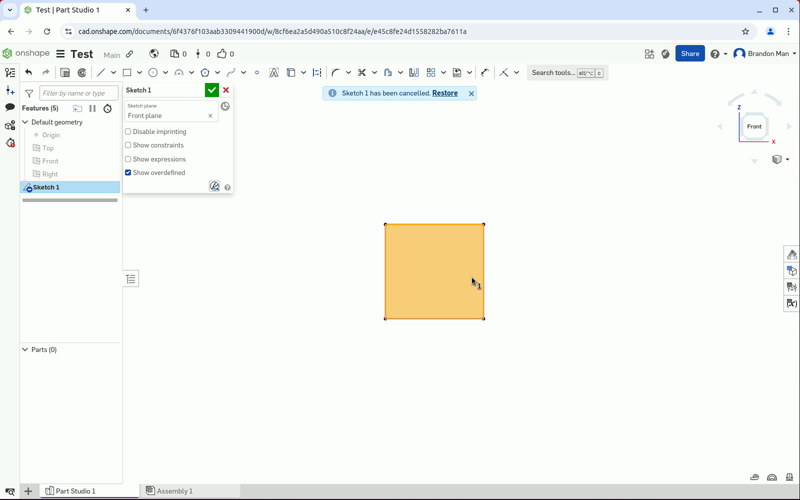
scroll(-6)
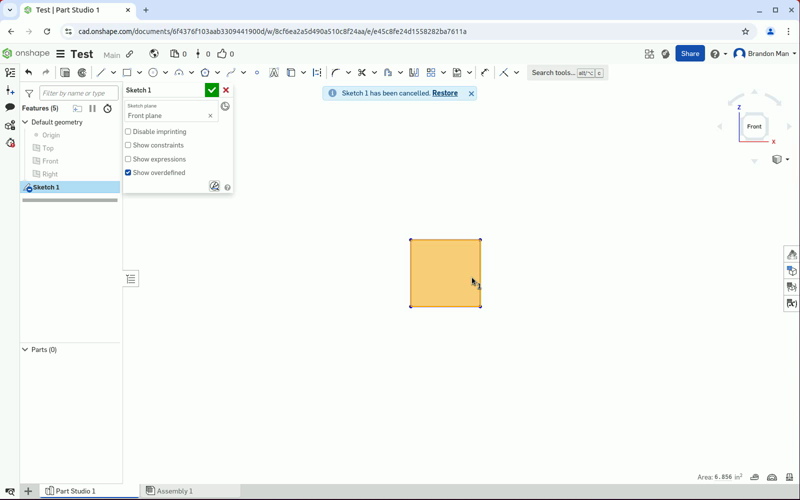
scroll(-6)
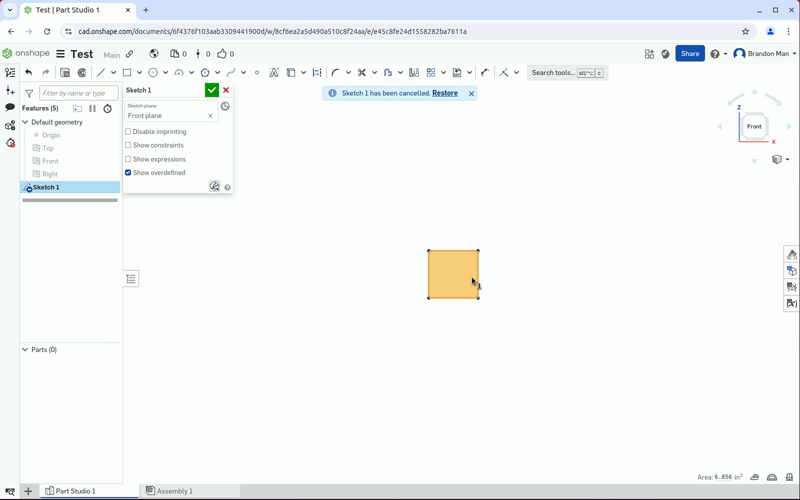
scroll(-6)
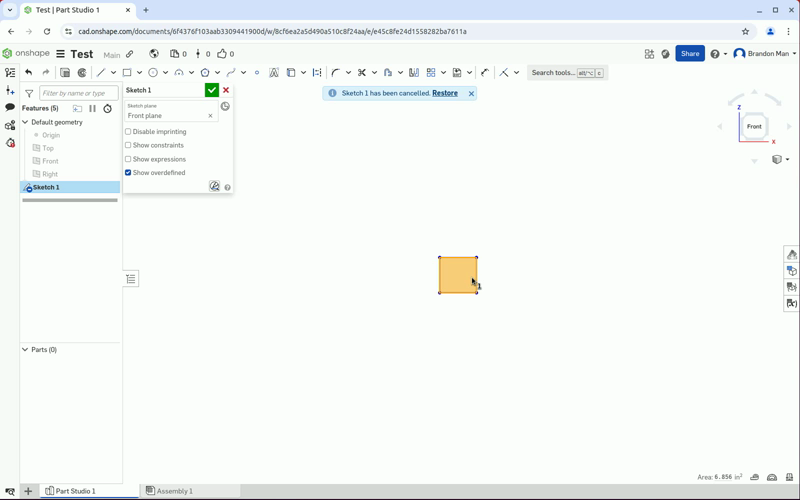
scroll(-6)
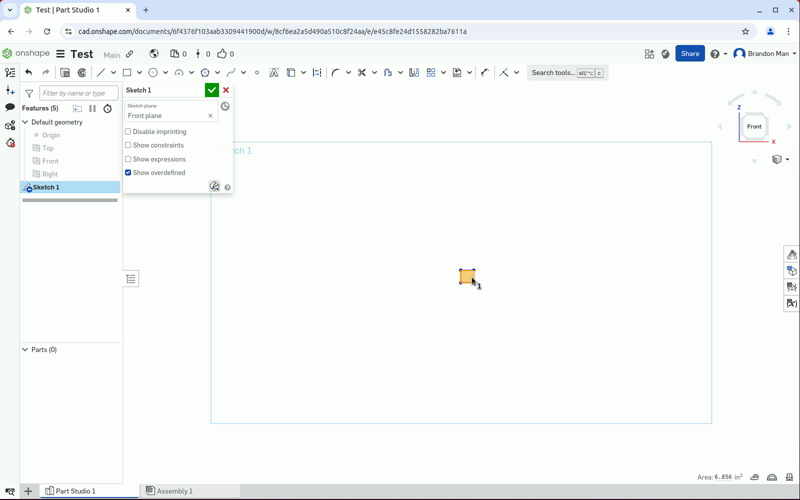
mouse_move(73, 352)
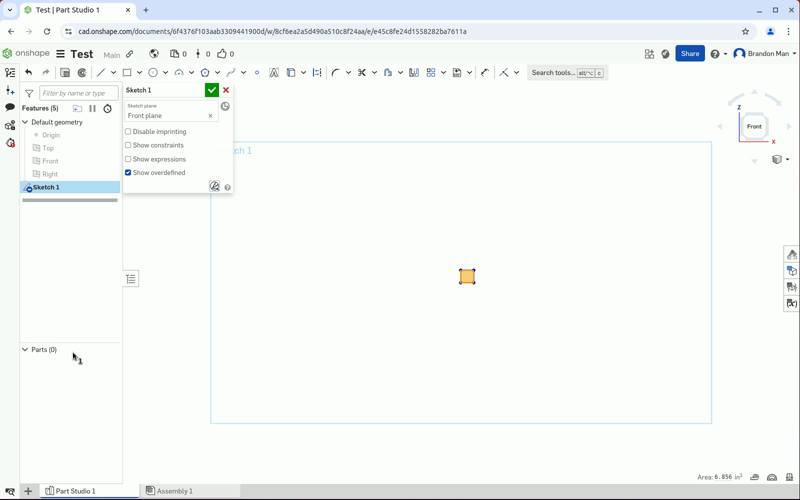
key(shift+y)
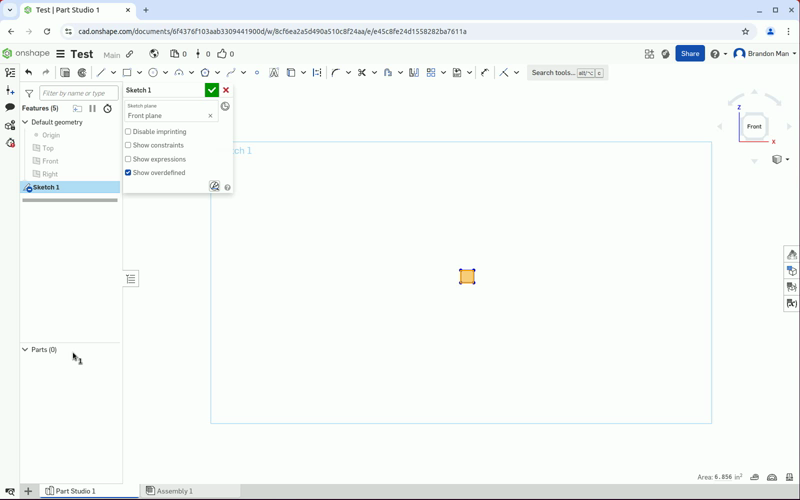
key(shift+e)
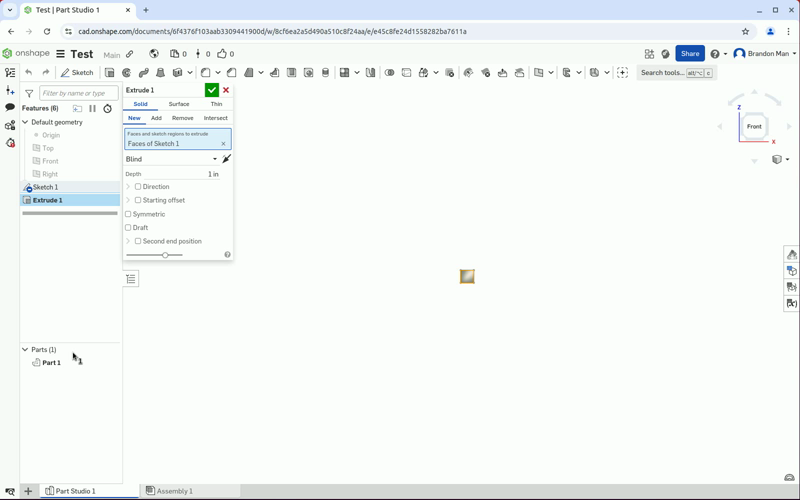
mouse_move(143, 106)
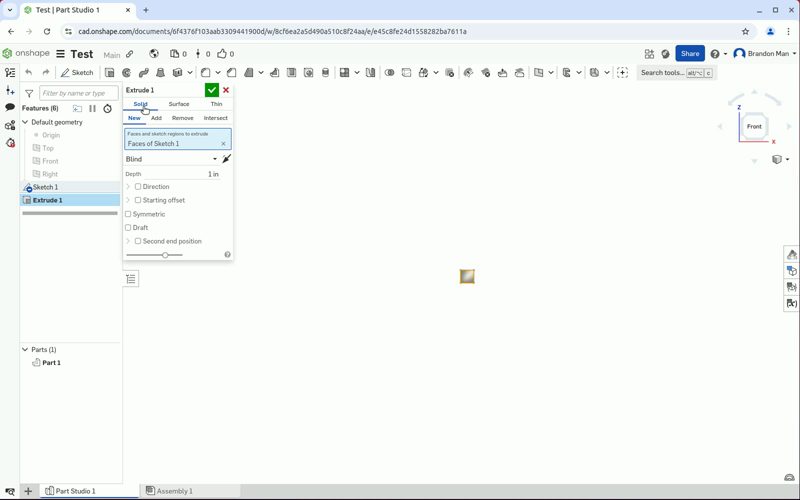
click(143, 106)
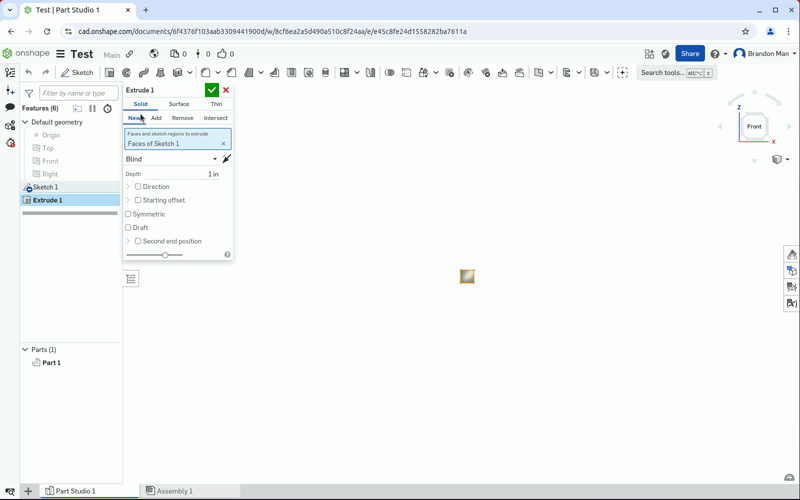
mouse_move(137, 120)
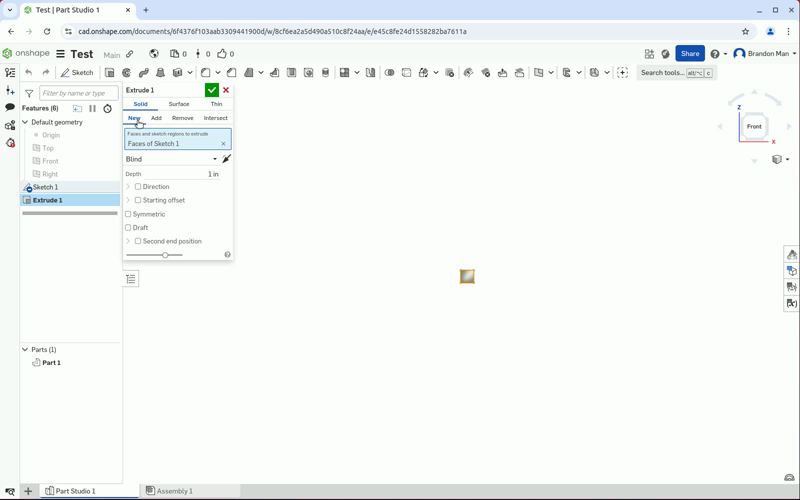
click(137, 120)
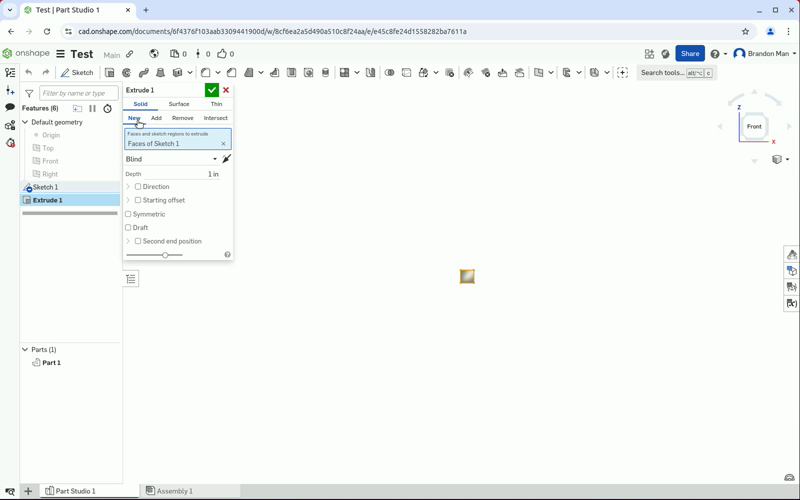
key(tab, 4)
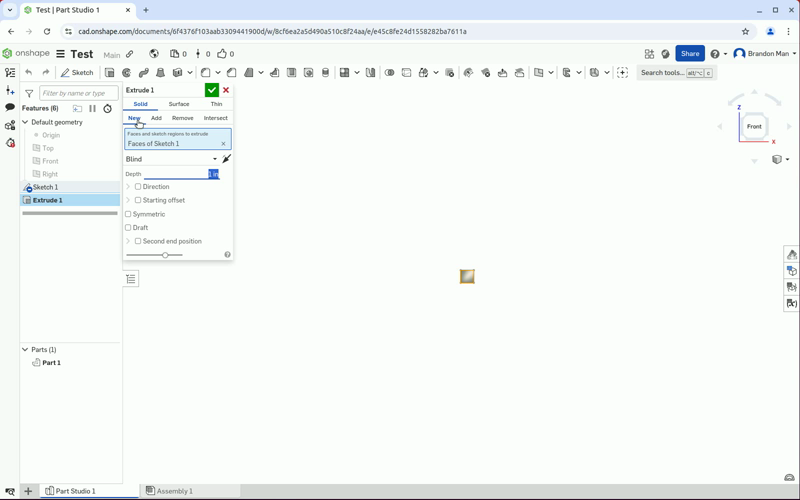
text(23.108)
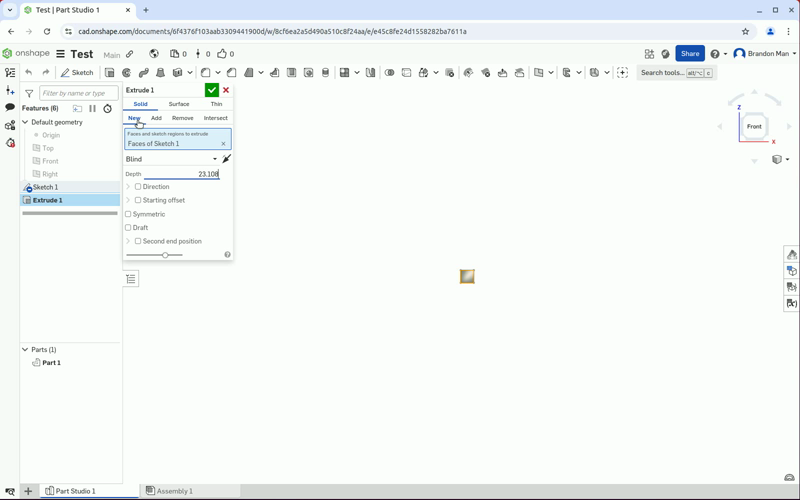
key(enter)
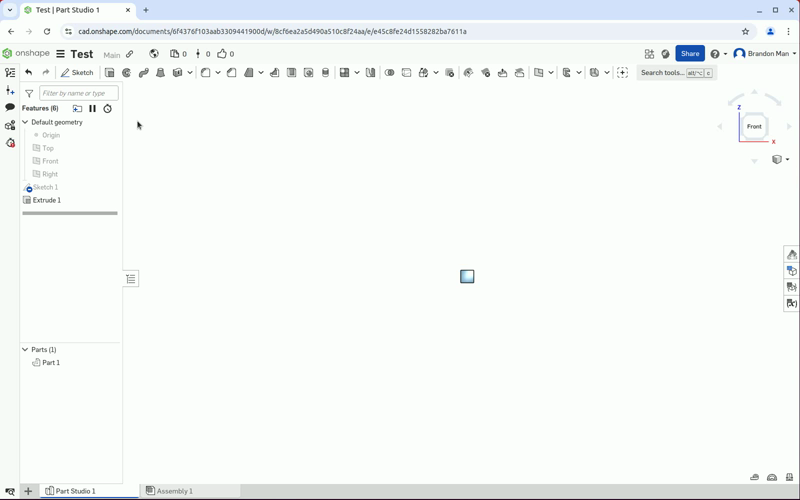
key(shift+h)
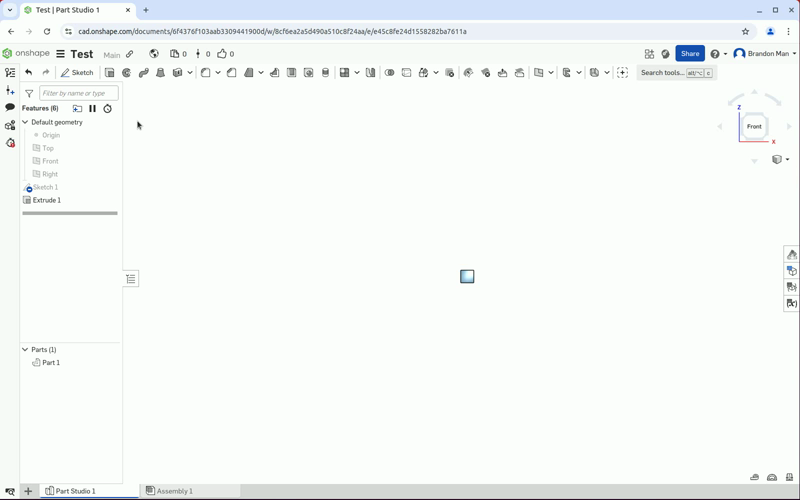
key(shift+h)
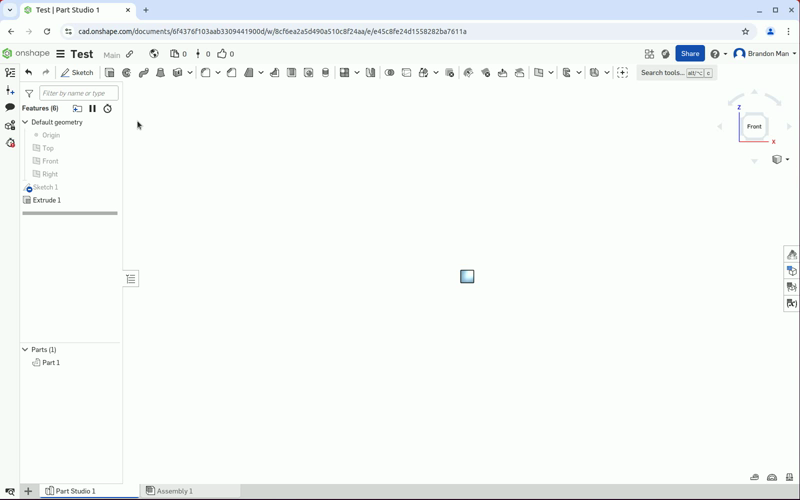
mouse_move(73, 189)
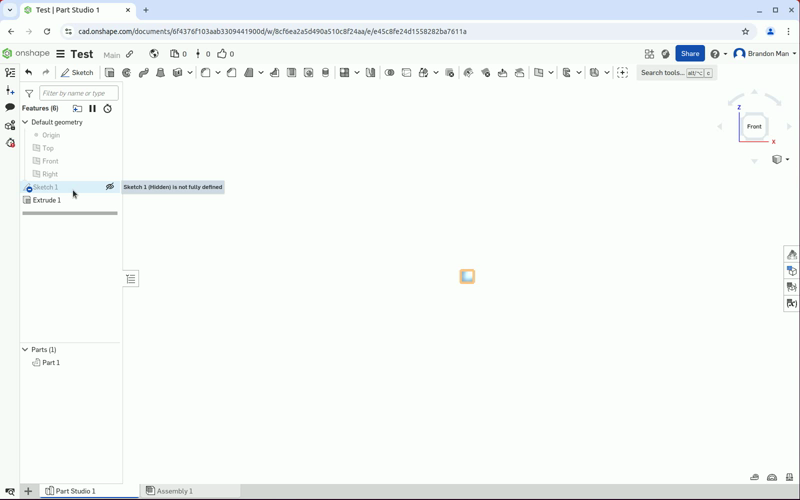
click(73, 189)
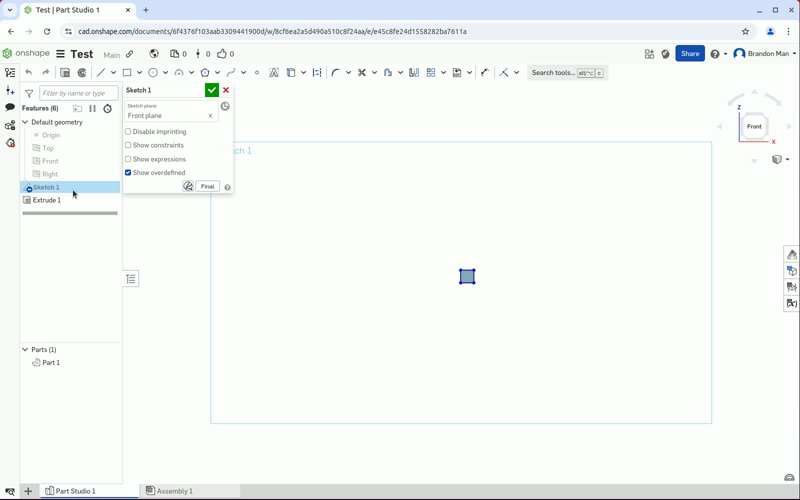
mouse_move(229, 92)
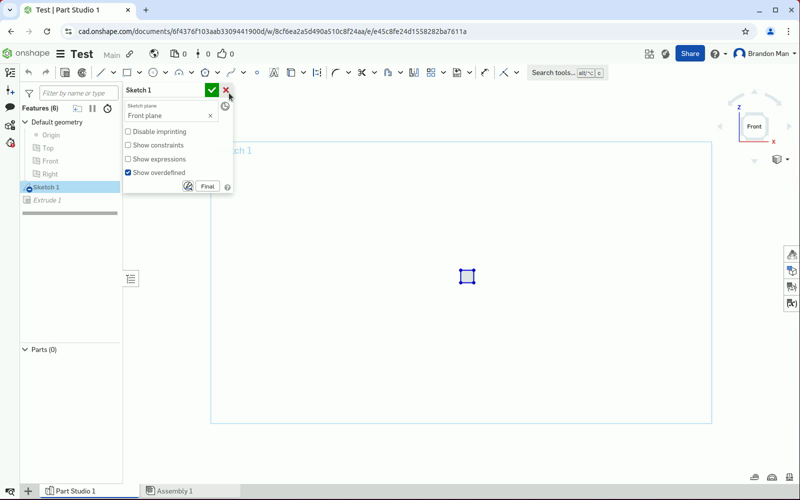
click(229, 92)
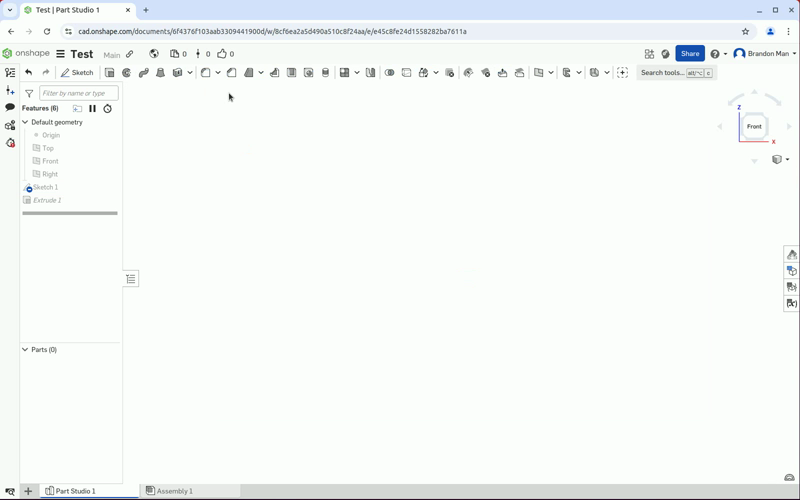
mouse_move(541, 75)
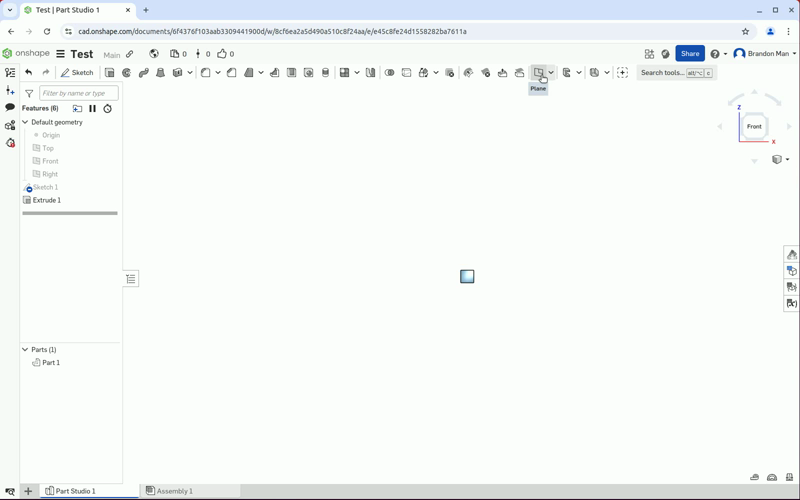
click(541, 75)
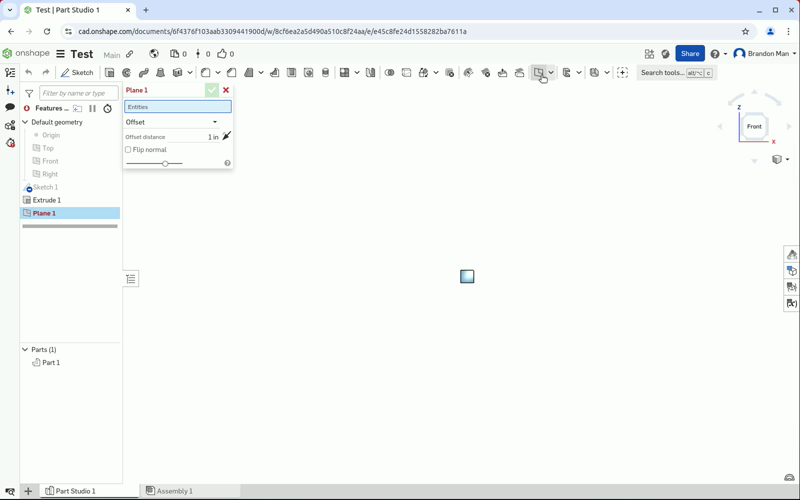
mouse_move(73, 163)
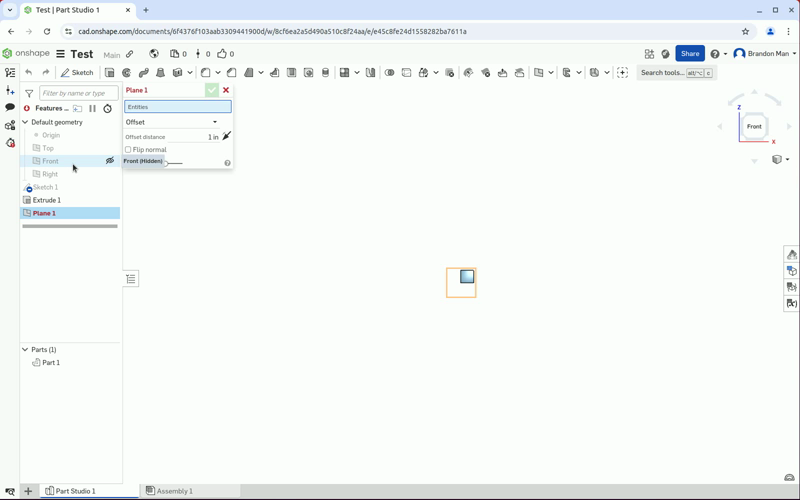
click(73, 163)
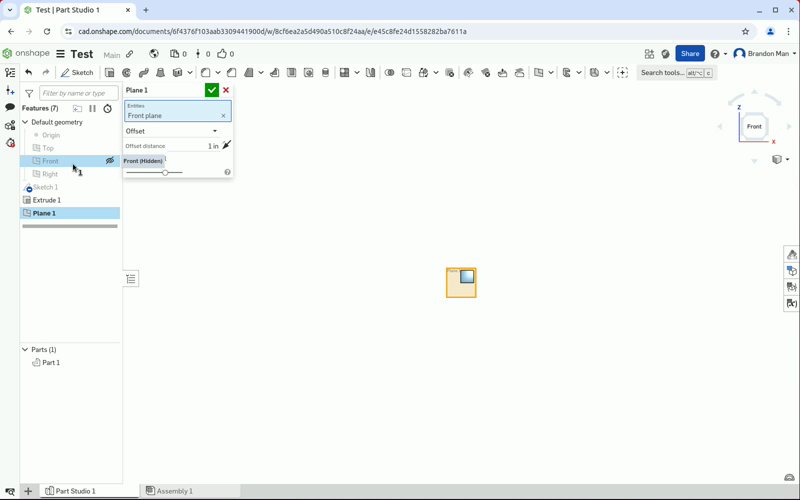
key(tab, 2)
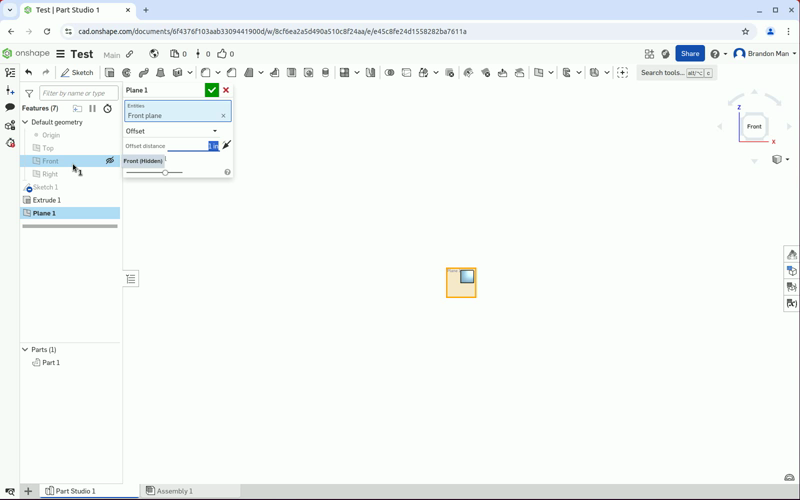
text(23.108)
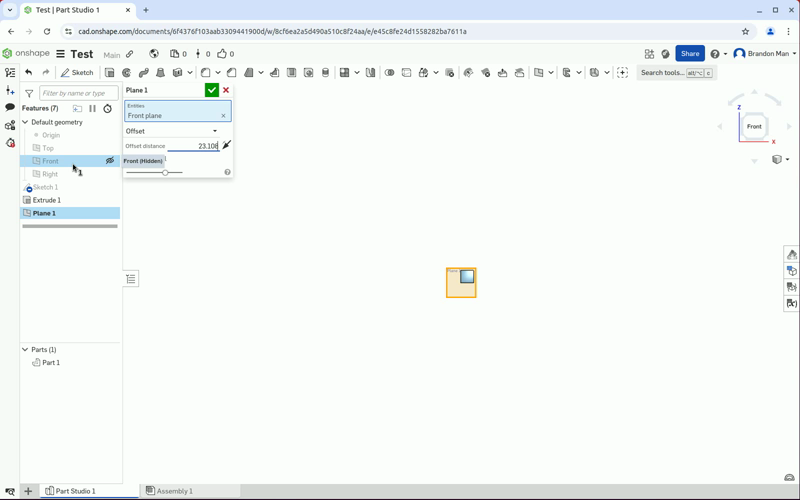
key(enter, 2)
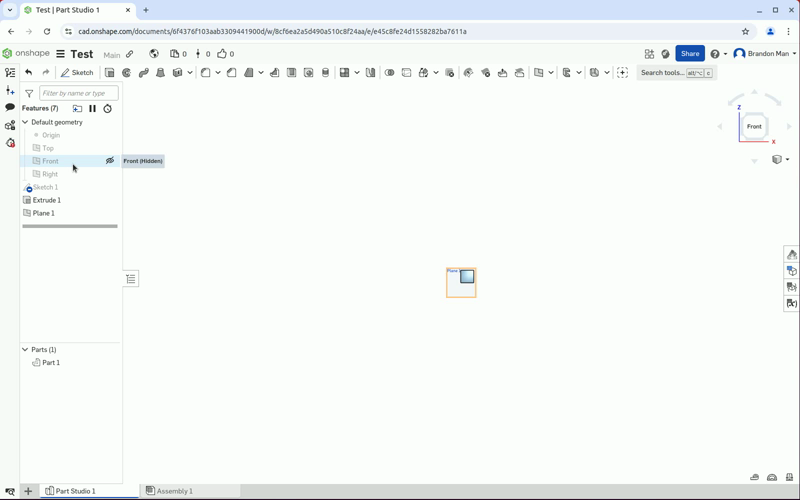
key(shift+s)
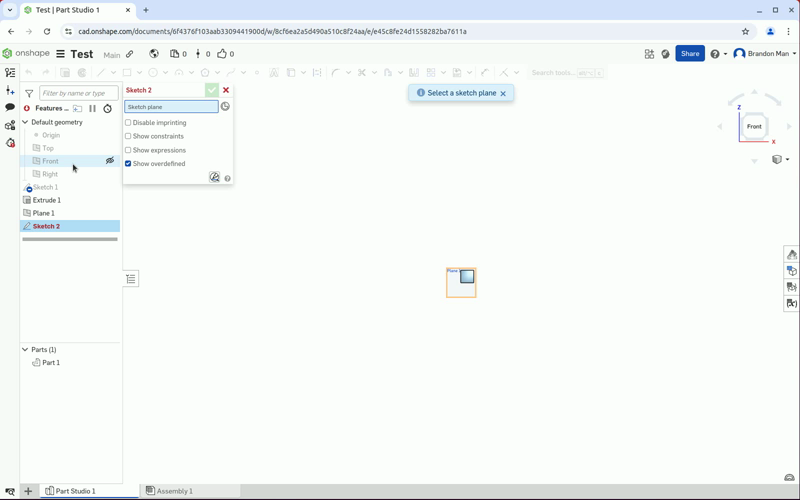
mouse_move(73, 215)
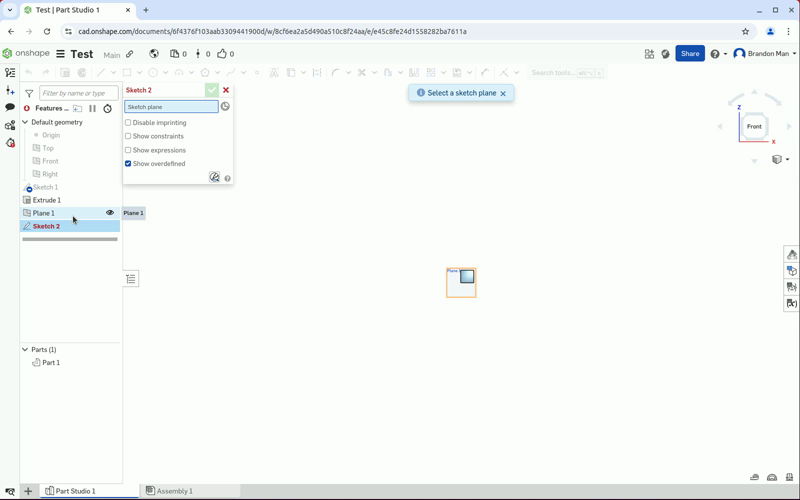
click(73, 215)
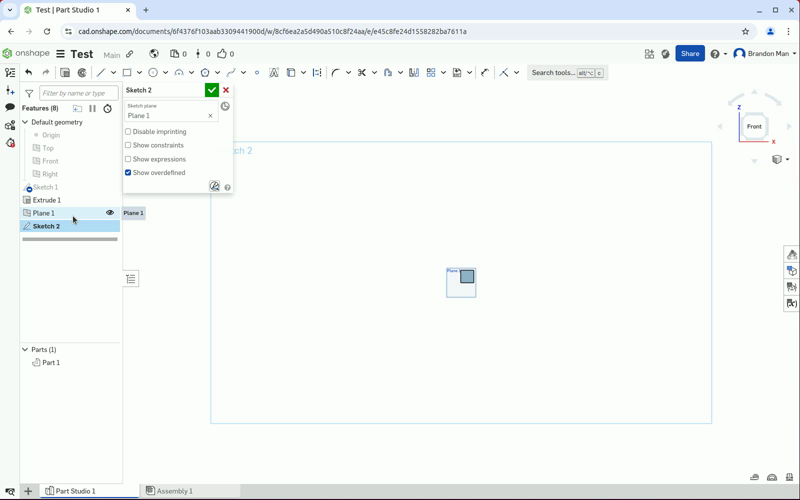
mouse_move(73, 352)
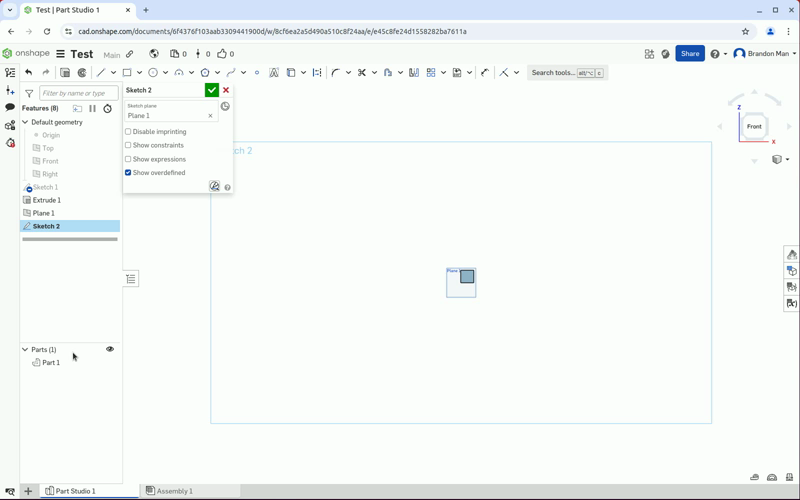
key(y)
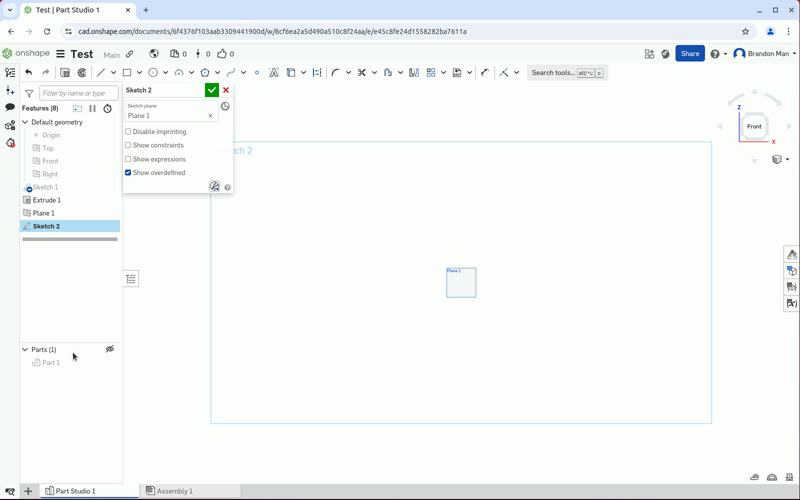
key(l)
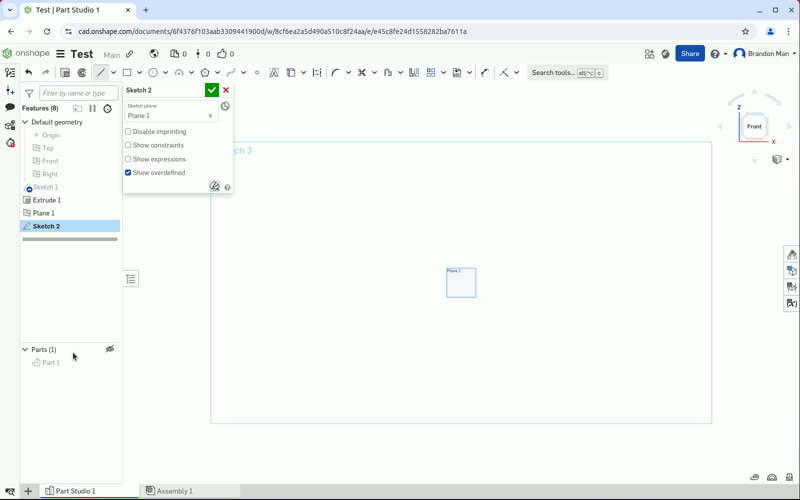
key_down(shift)
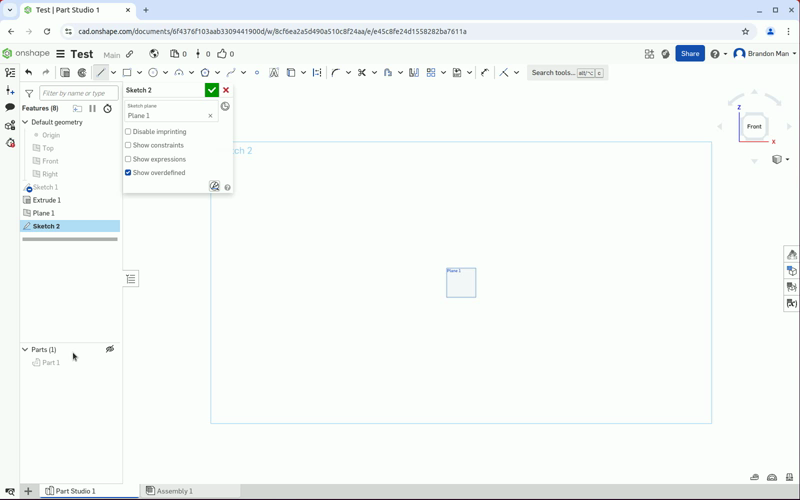
mouse_move(461, 281)
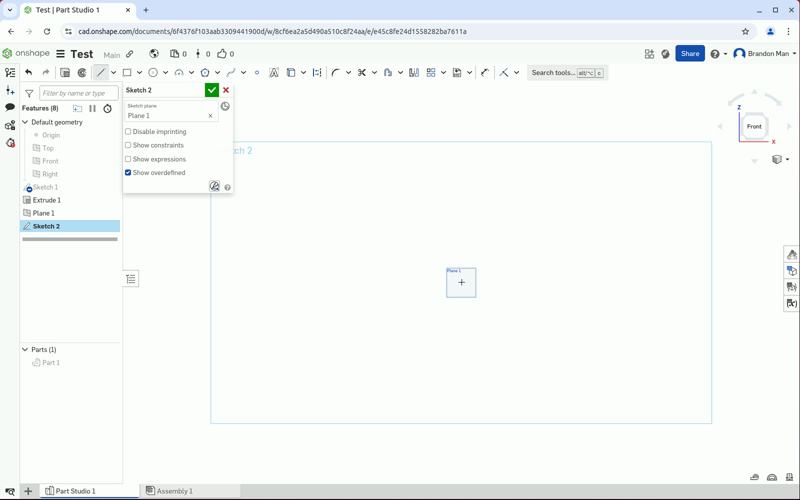
click(461, 281)
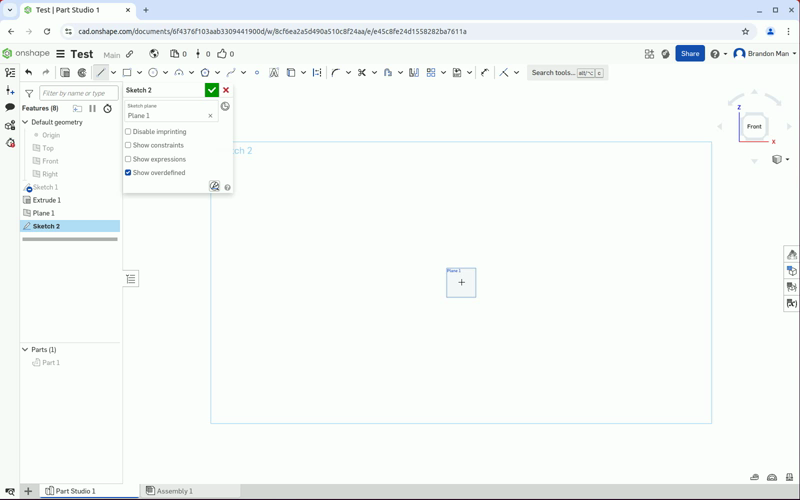
key_up(shift)
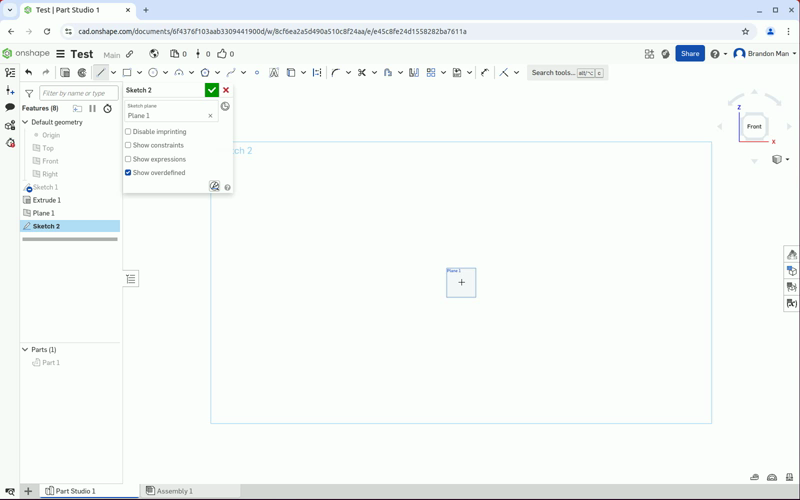
key_down(shift)
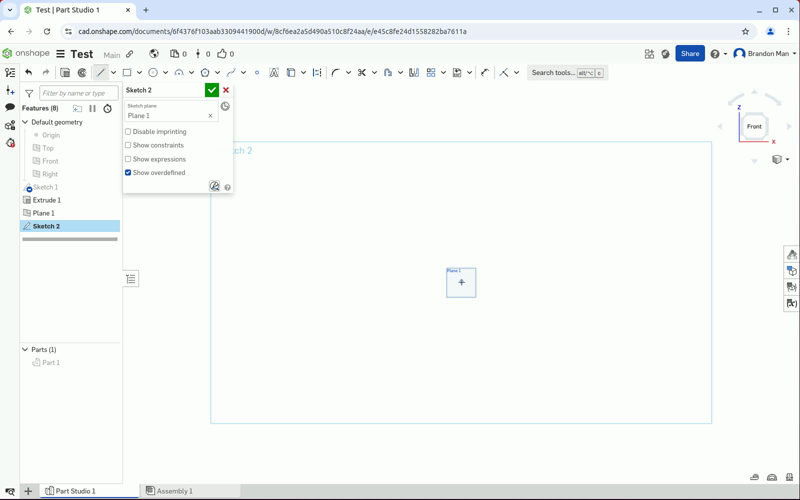
mouse_move(492, 281)
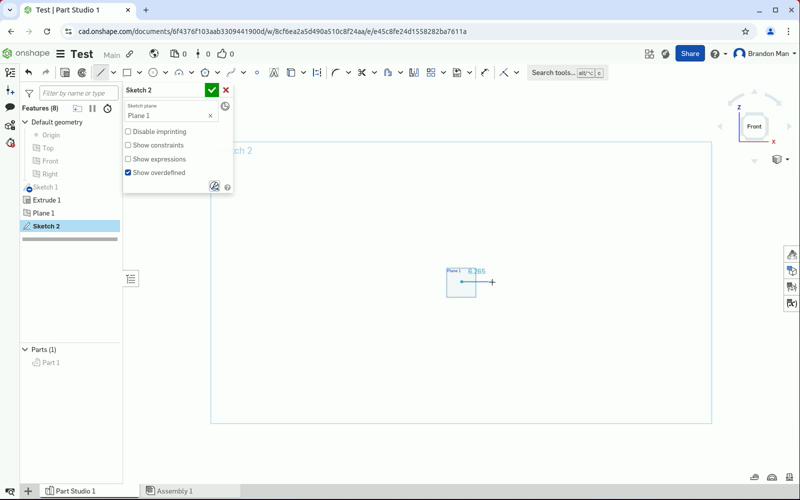
mouse_move(472, 281)
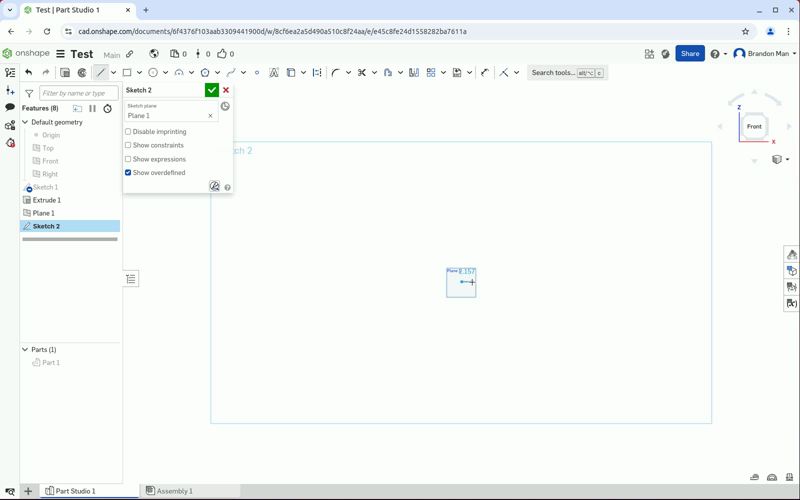
click(472, 281)
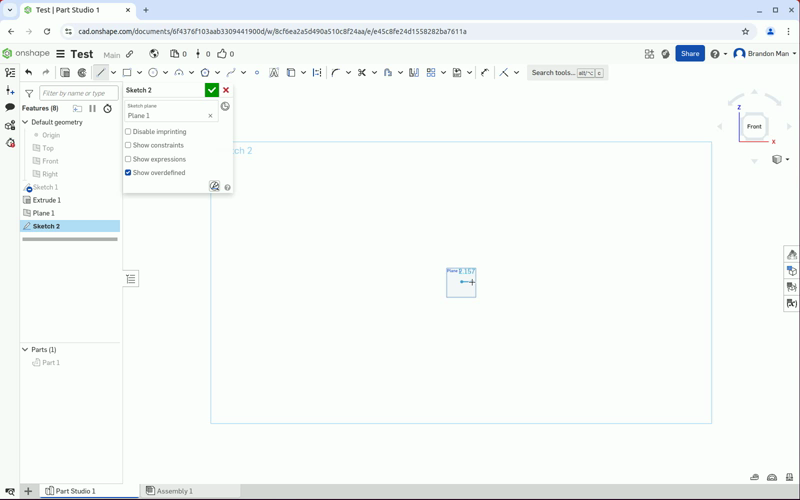
key_up(shift)
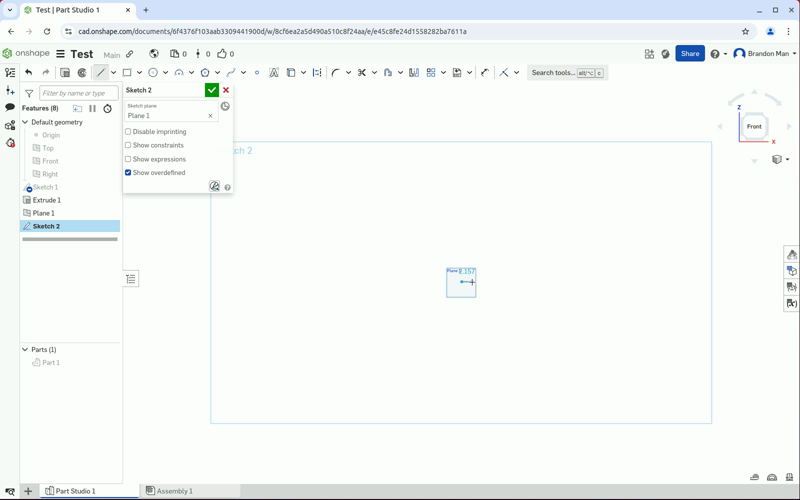
key_down(shift)
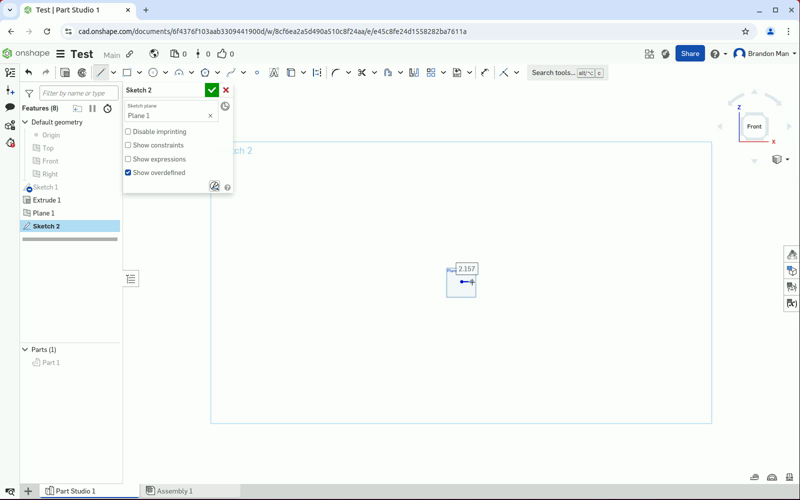
mouse_move(502, 281)
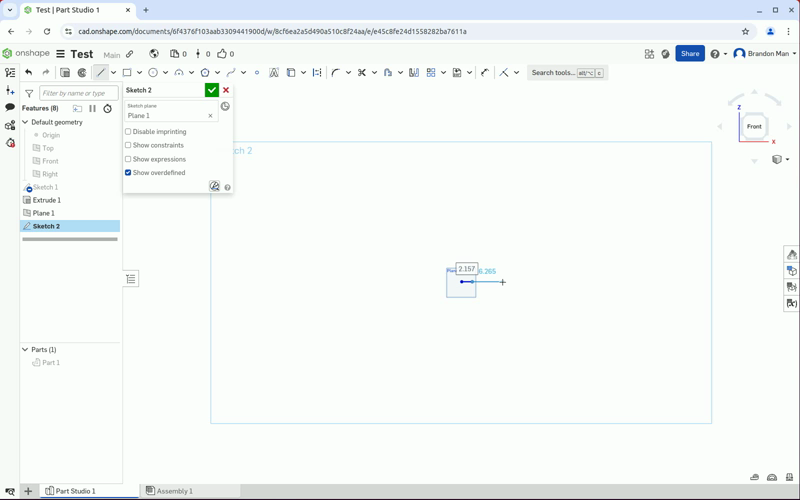
mouse_move(472, 271)
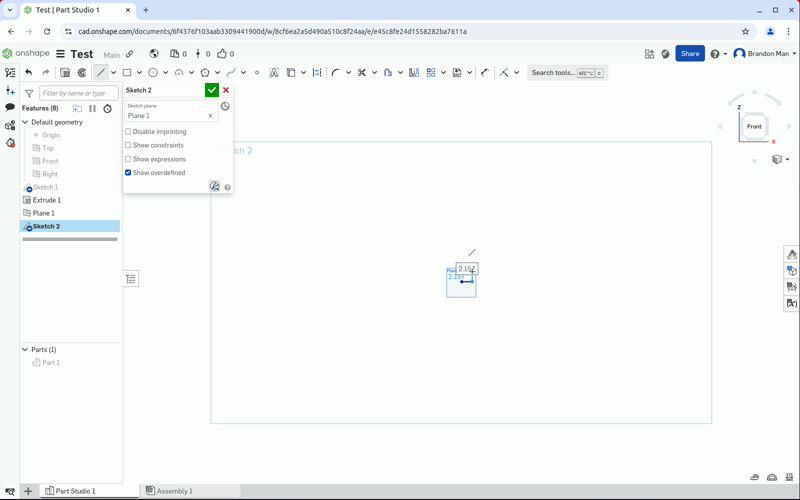
click(472, 271)
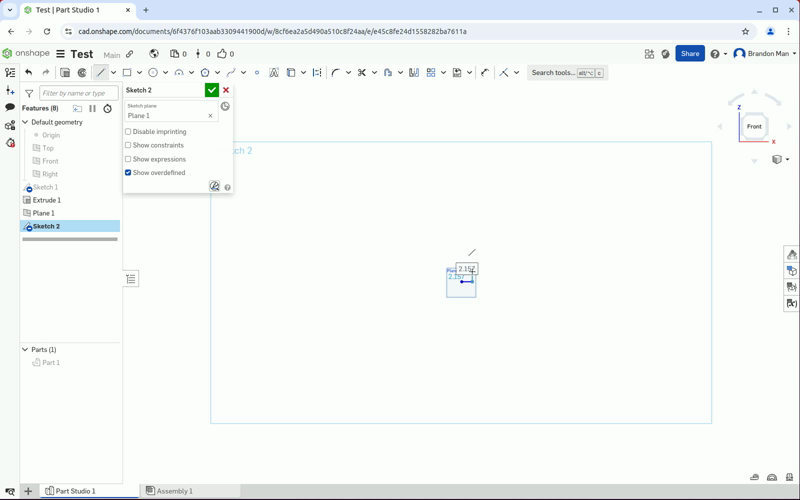
key_up(shift)
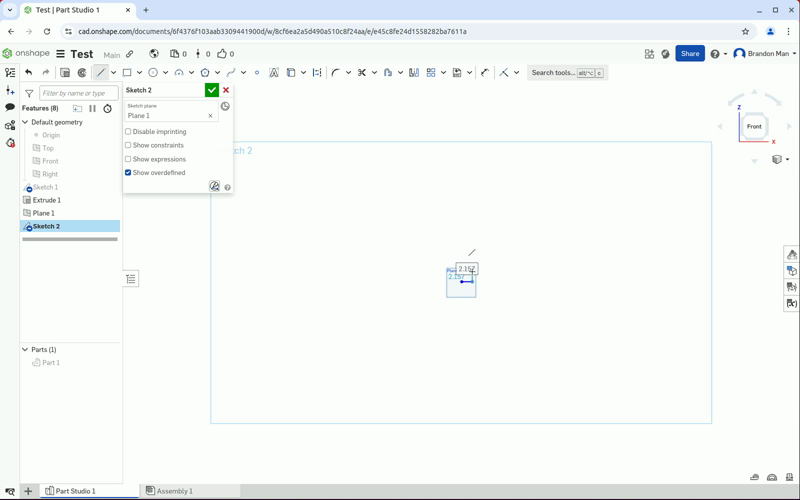
key_down(shift)
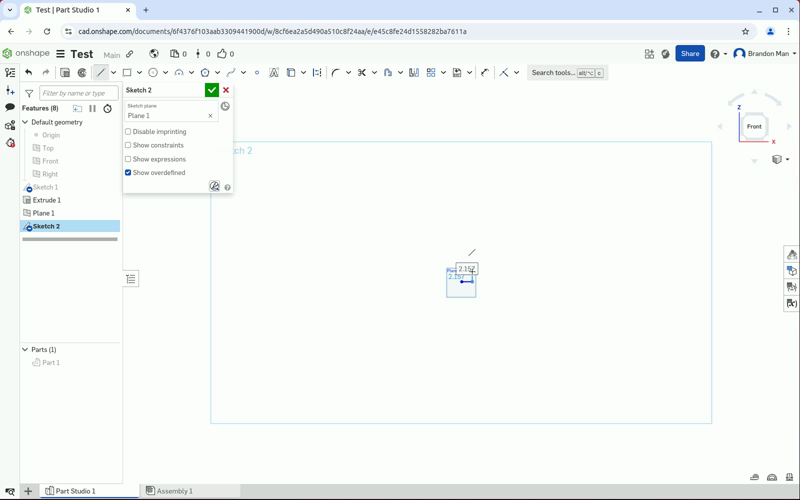
mouse_move(502, 271)
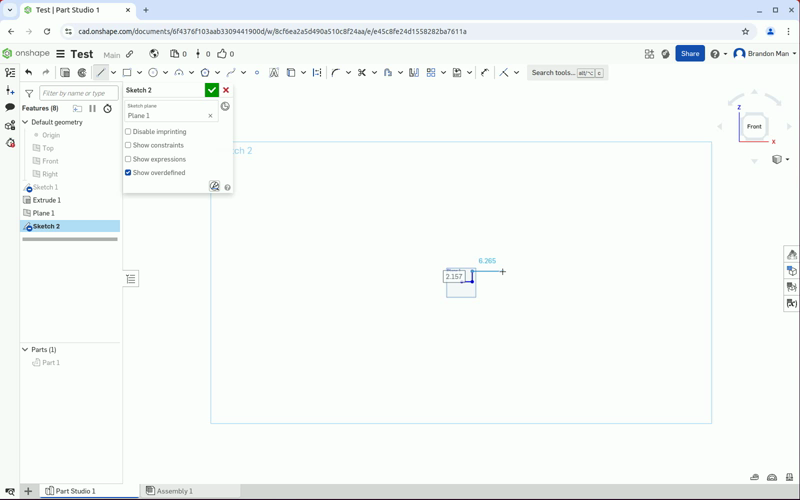
mouse_move(461, 271)
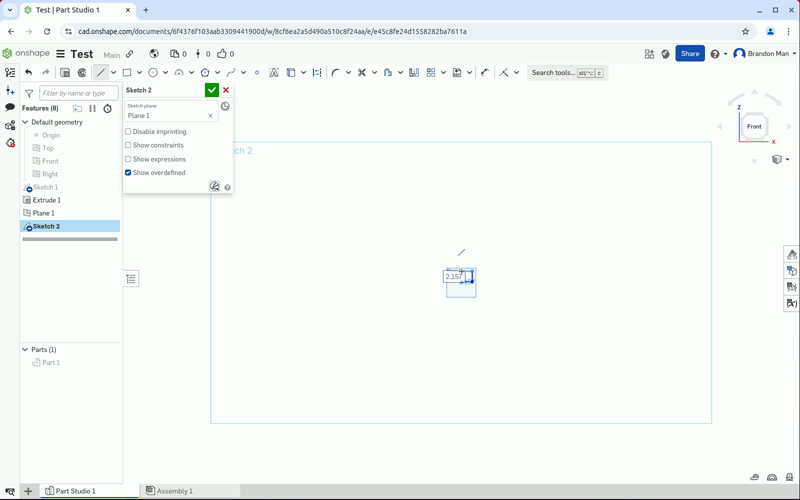
click(461, 271)
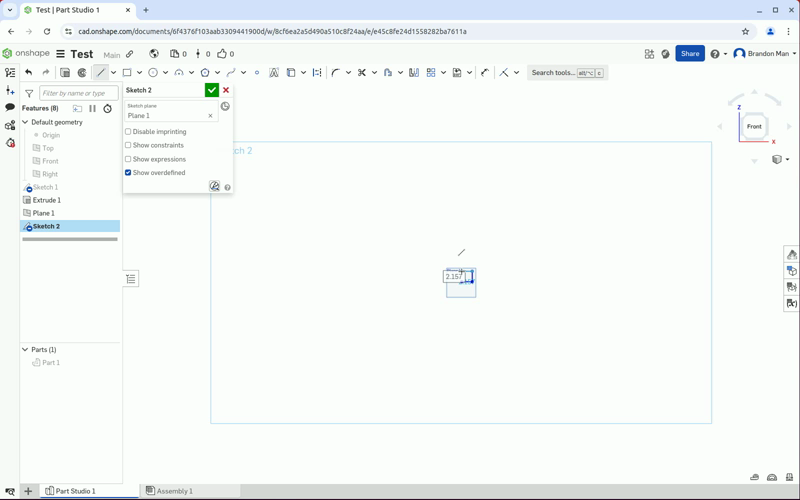
key_up(shift)
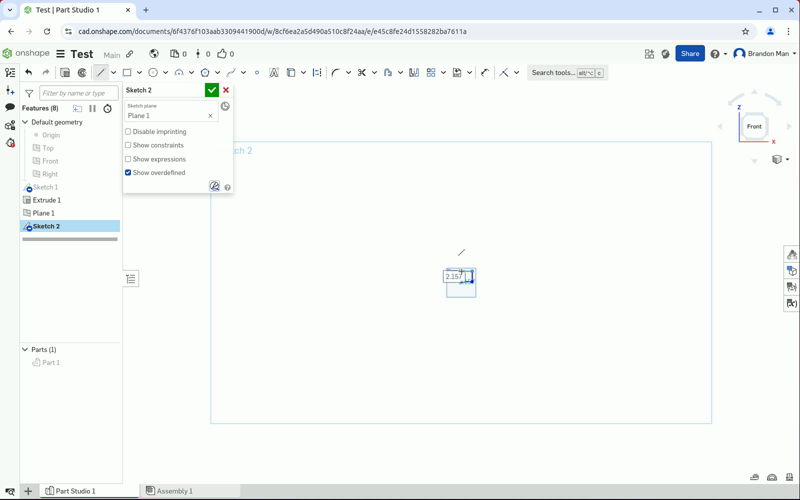
mouse_move(492, 271)
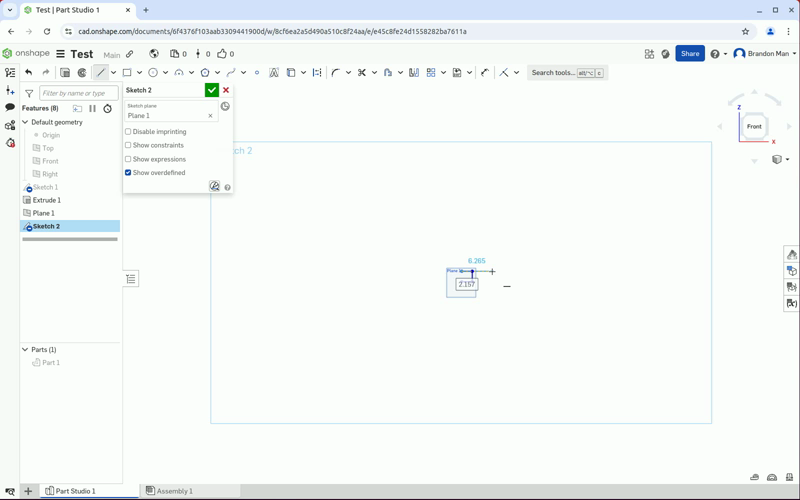
key_down(shift)
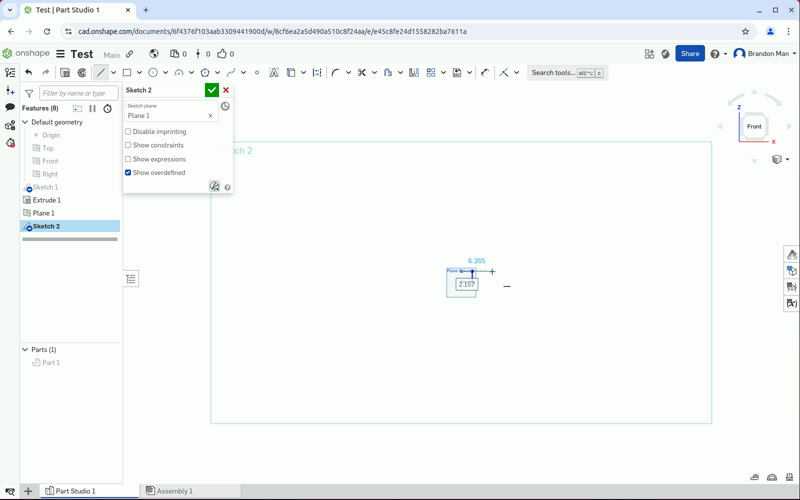
mouse_move(461, 281)
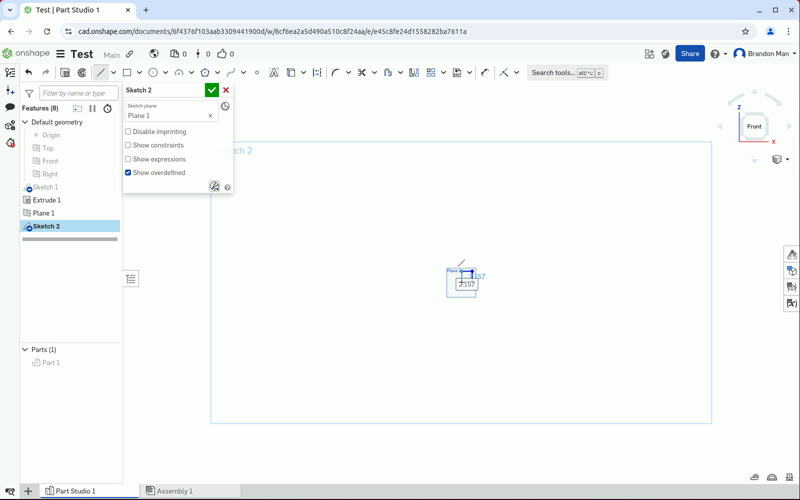
key_up(shift)
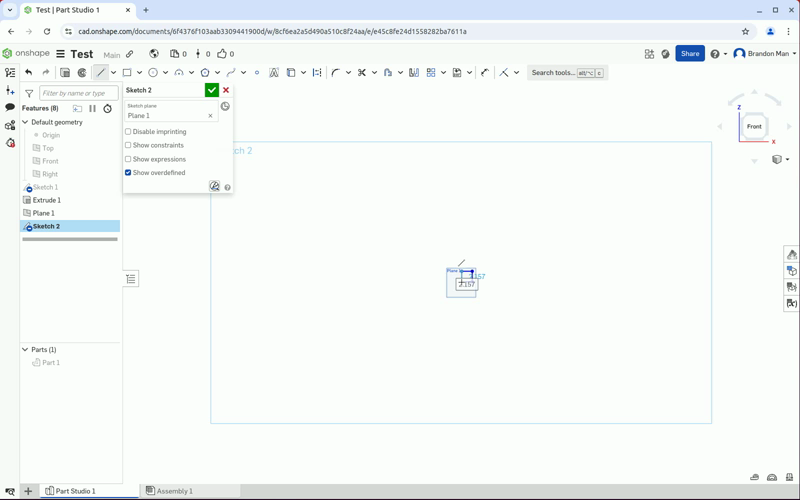
click(461, 281)
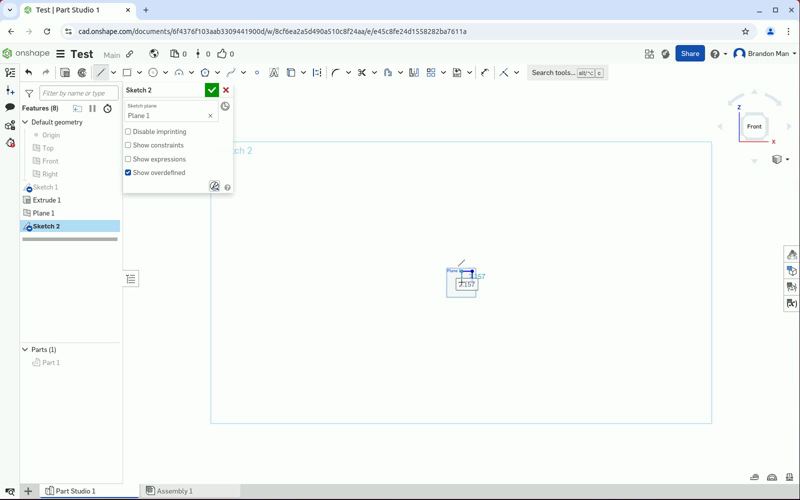
key(esc)
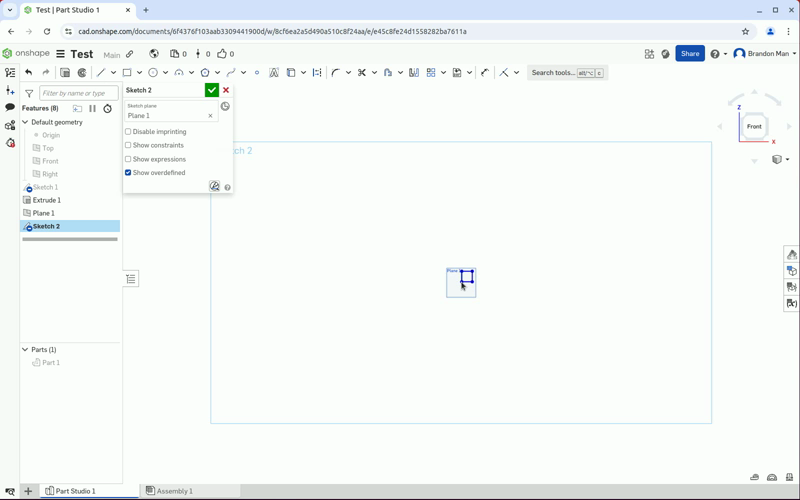
mouse_move(470, 276)
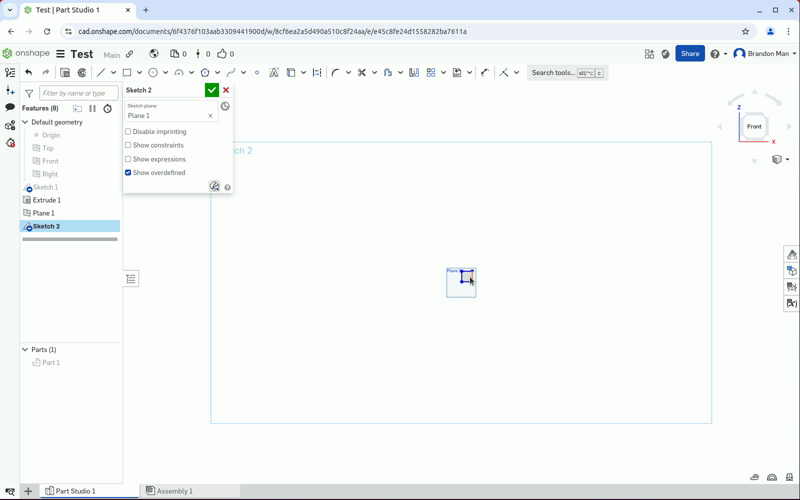
scroll(6)
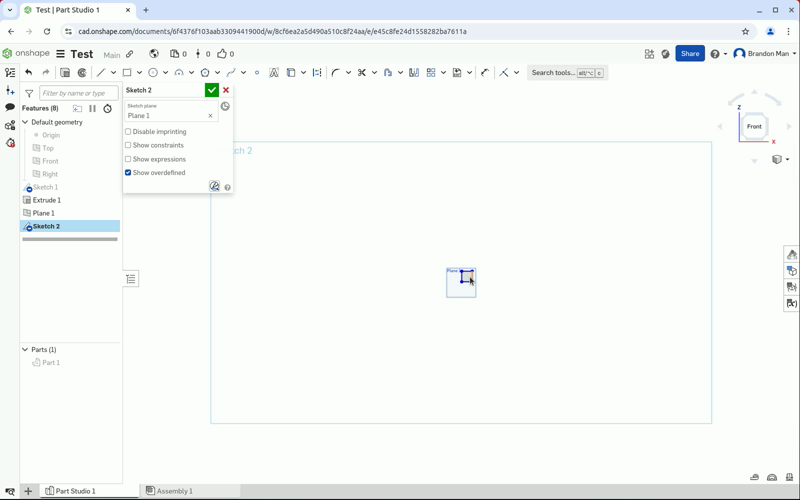
scroll(6)
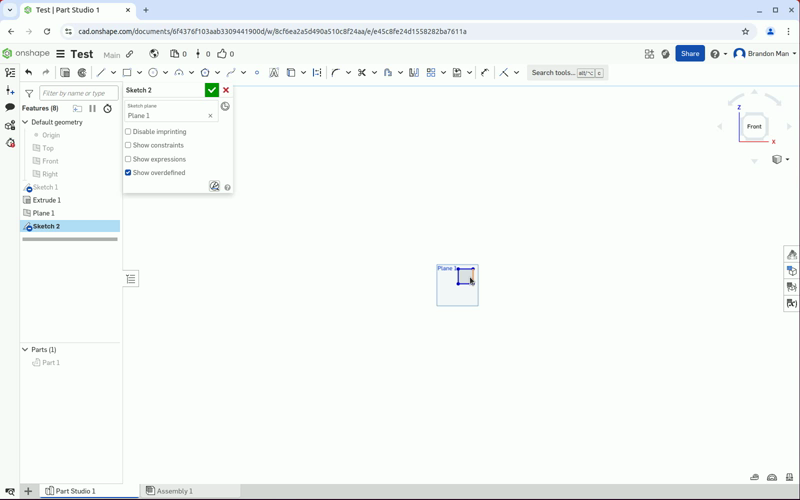
scroll(6)
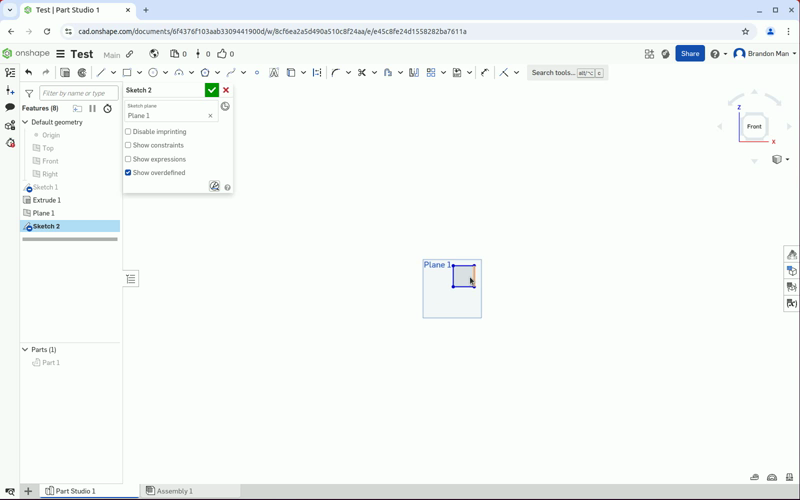
scroll(6)
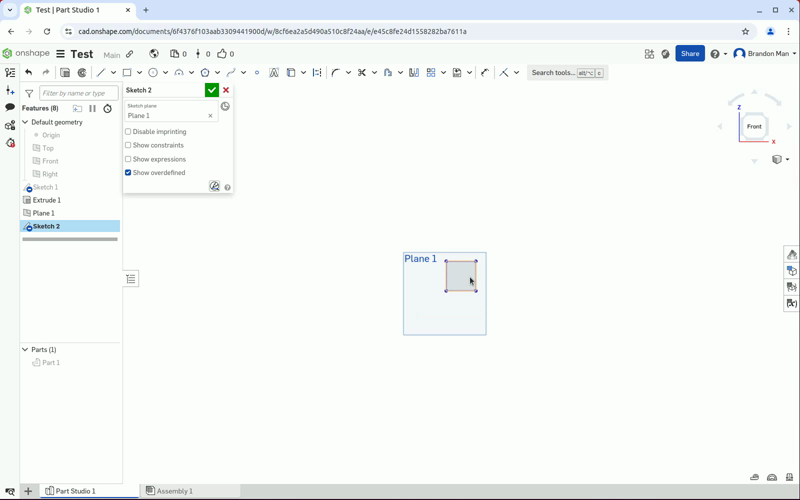
scroll(6)
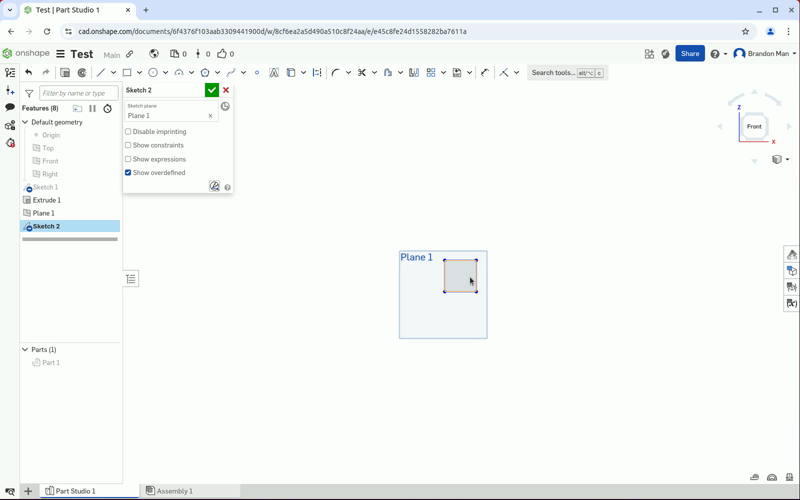
scroll(6)
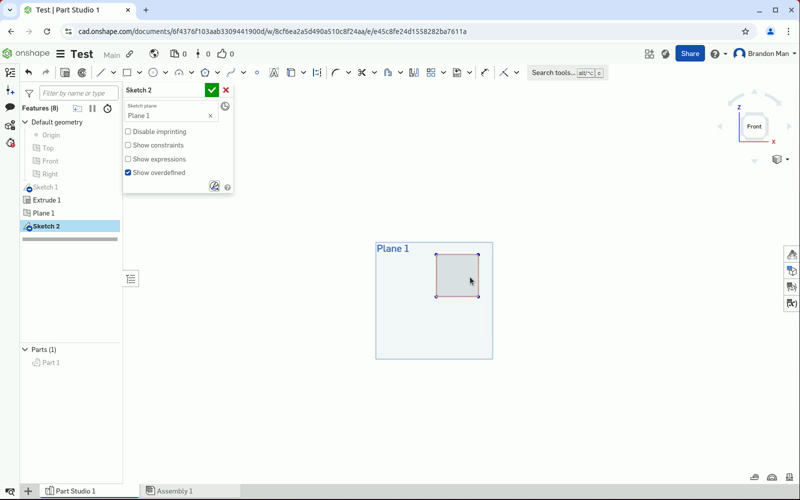
scroll(6)
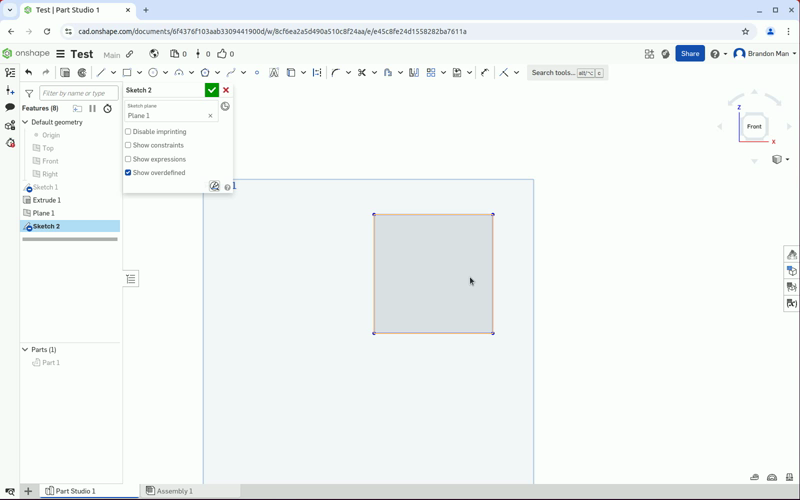
click(470, 276)
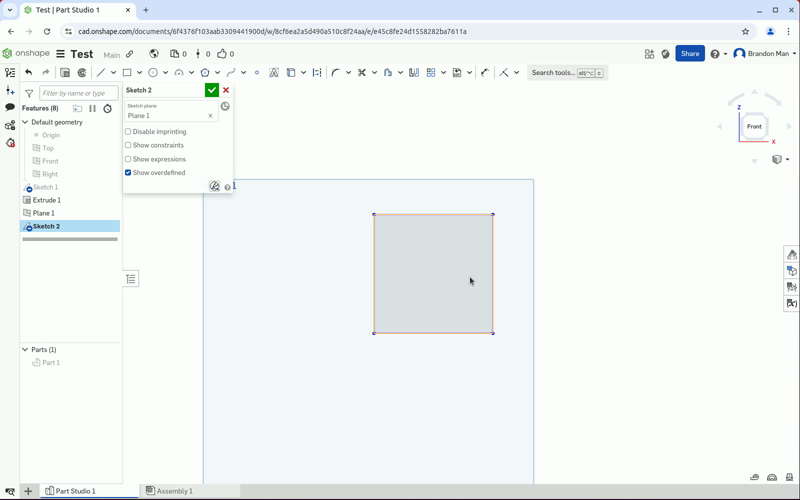
scroll(-6)
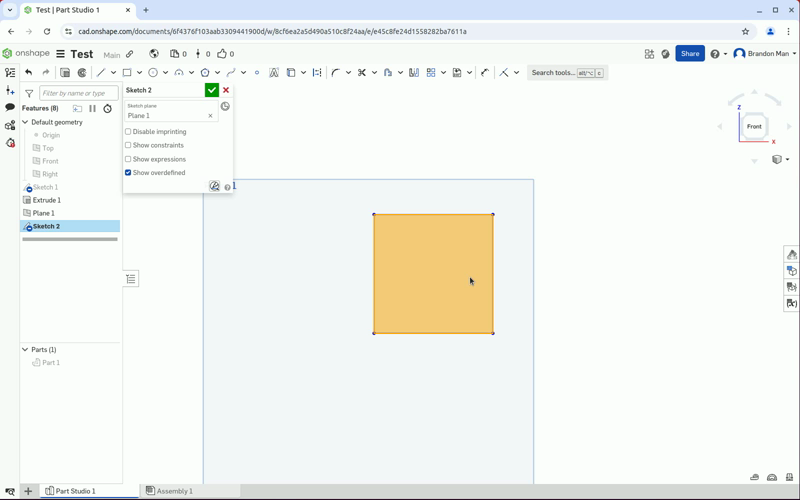
scroll(-6)
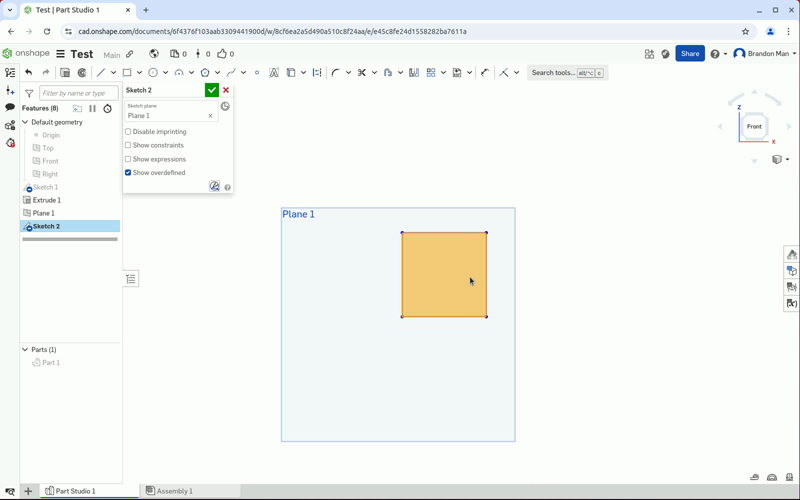
scroll(-6)
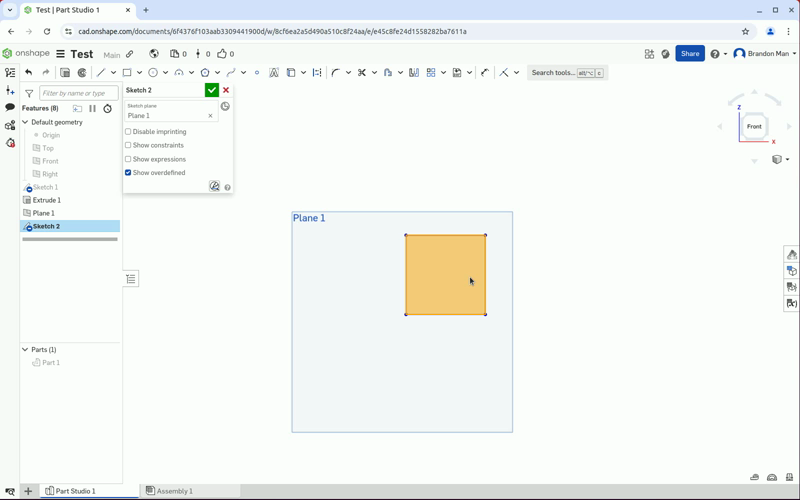
scroll(-6)
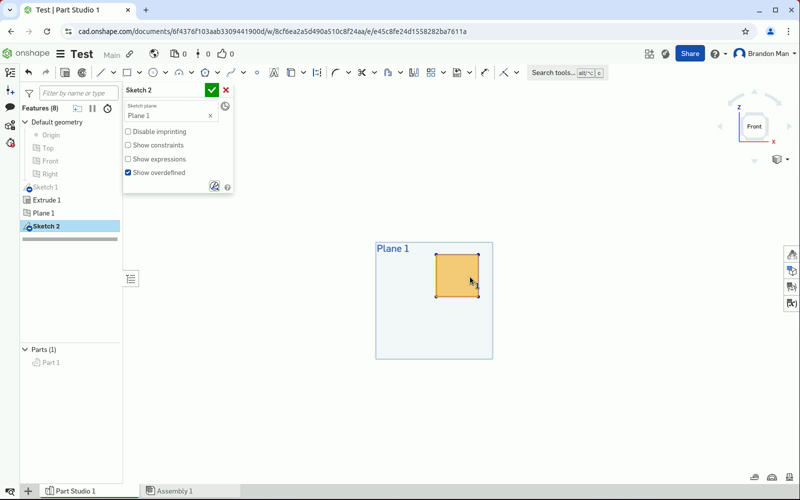
scroll(-6)
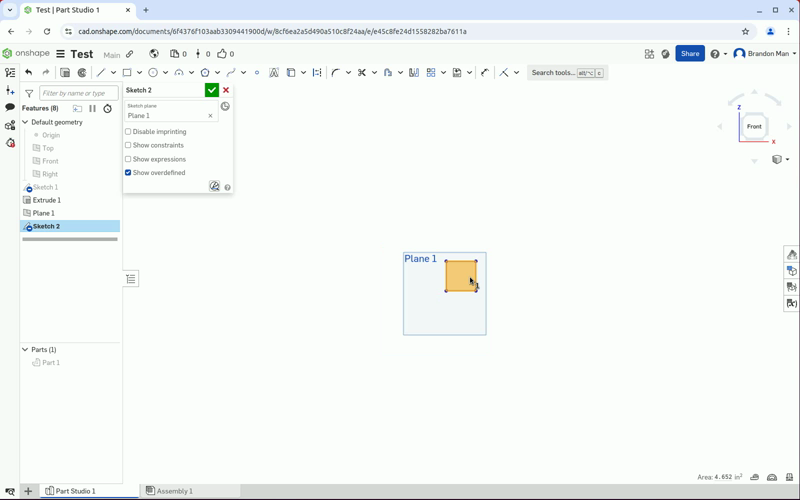
scroll(-6)
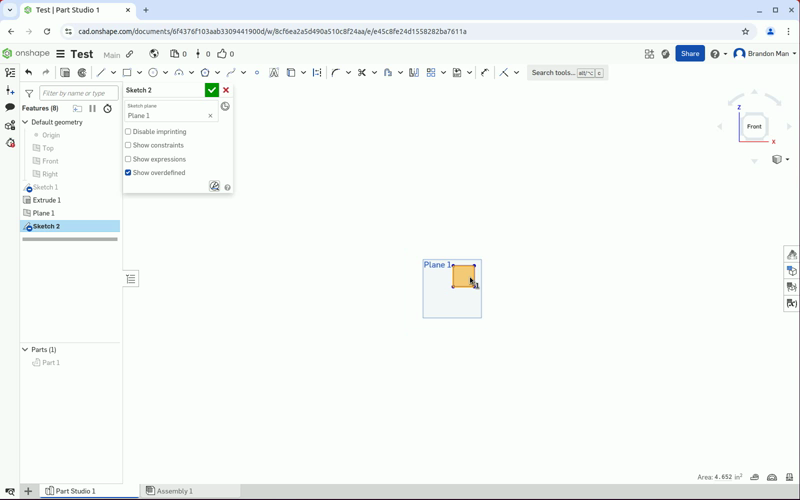
scroll(-6)
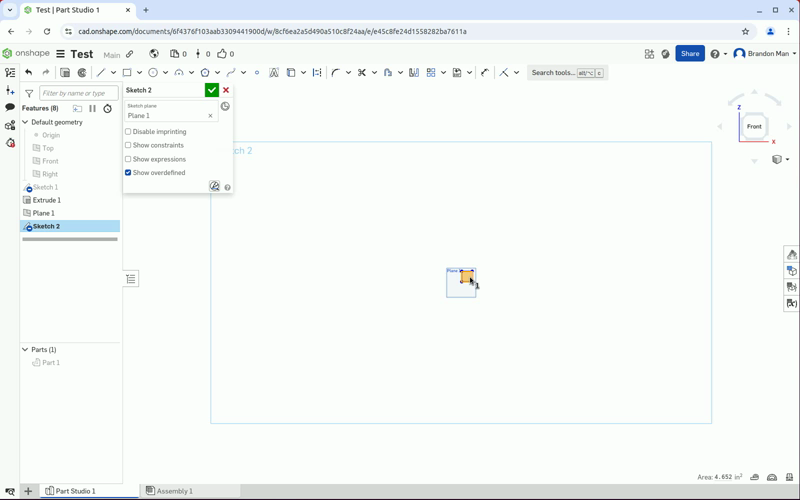
mouse_move(73, 352)
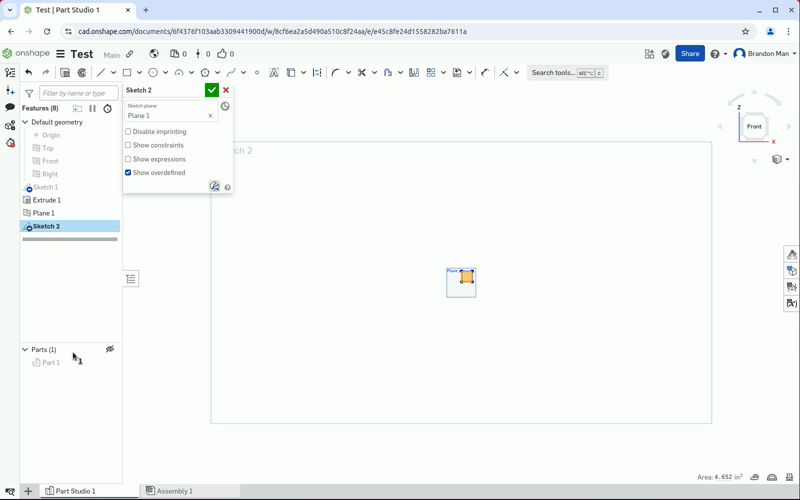
key(shift+y)
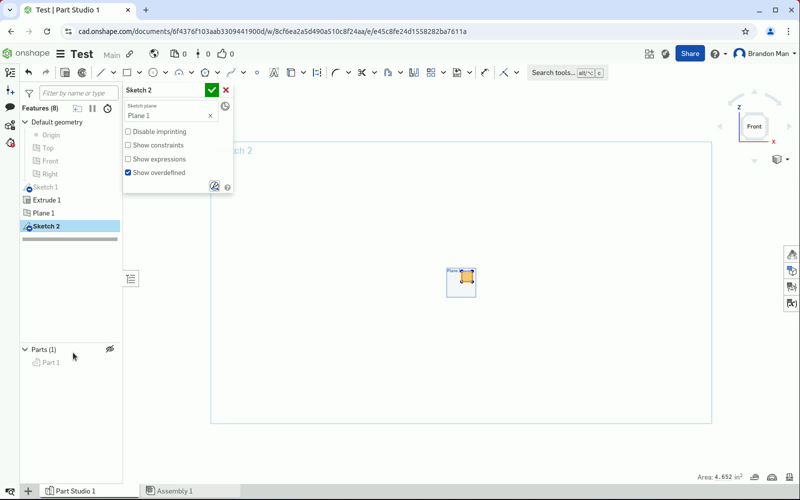
key(shift+e)
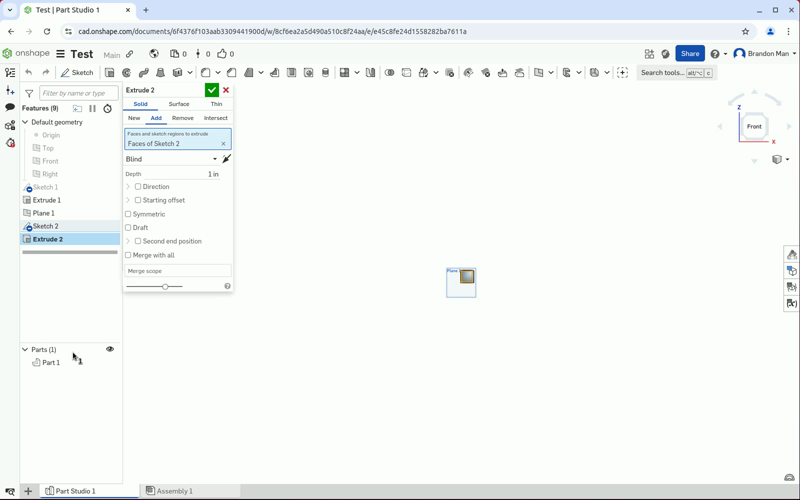
mouse_move(143, 106)
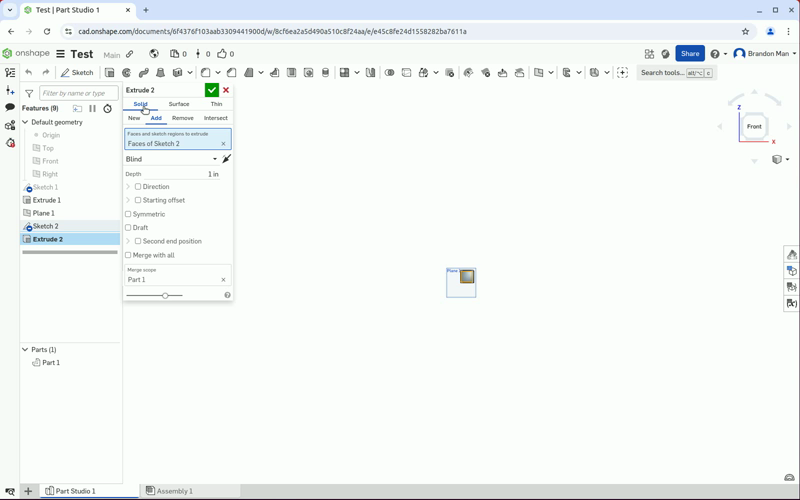
click(143, 106)
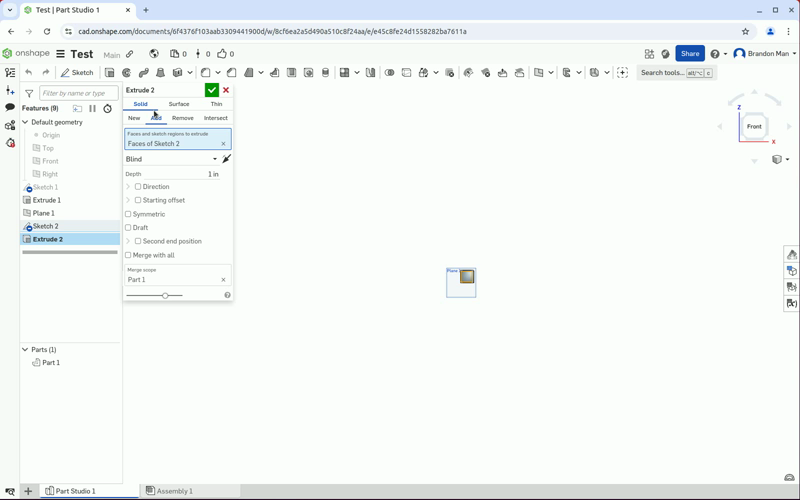
mouse_move(186, 120)
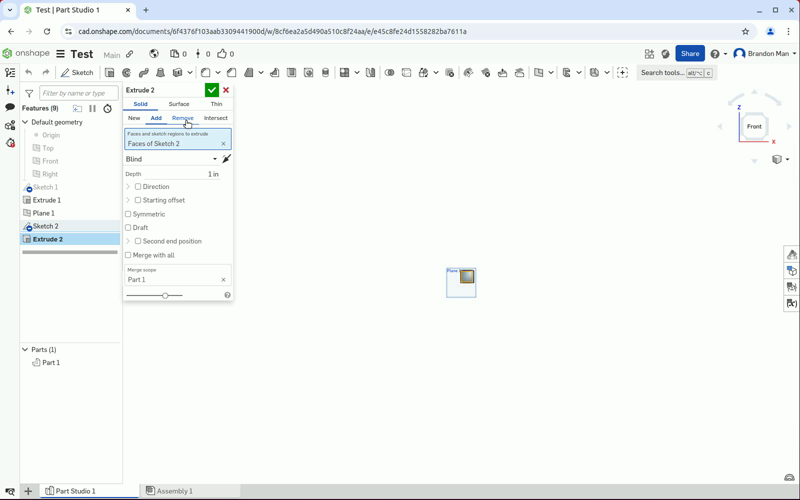
click(186, 120)
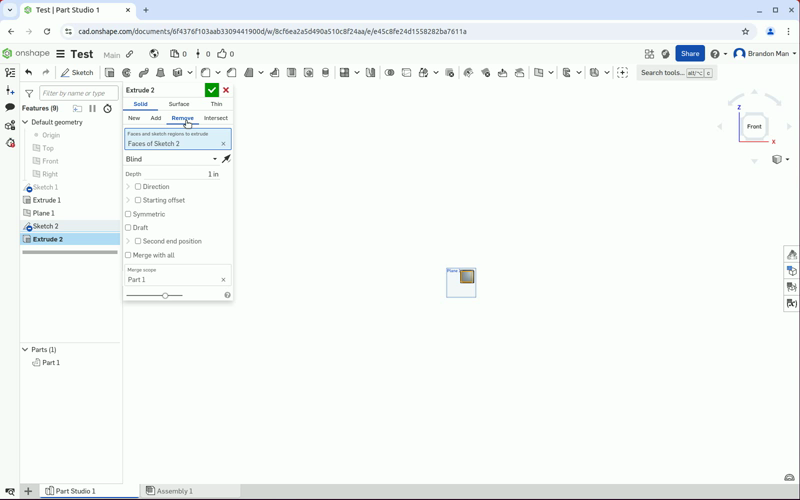
key(tab, 4)
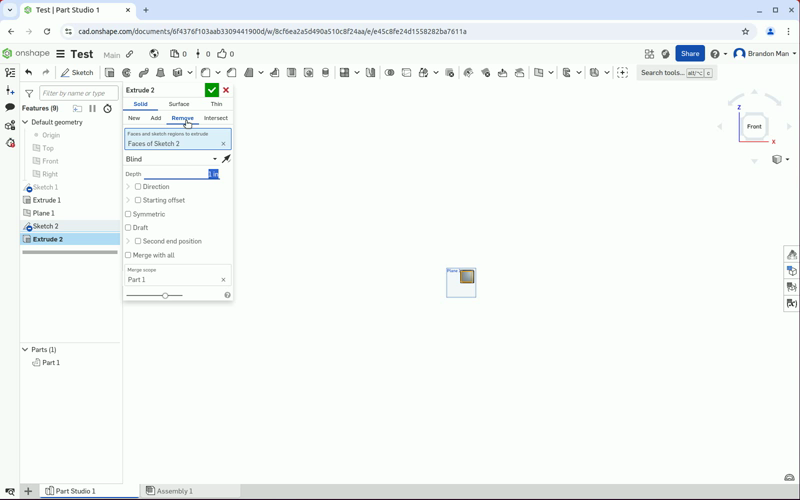
text(23.108)
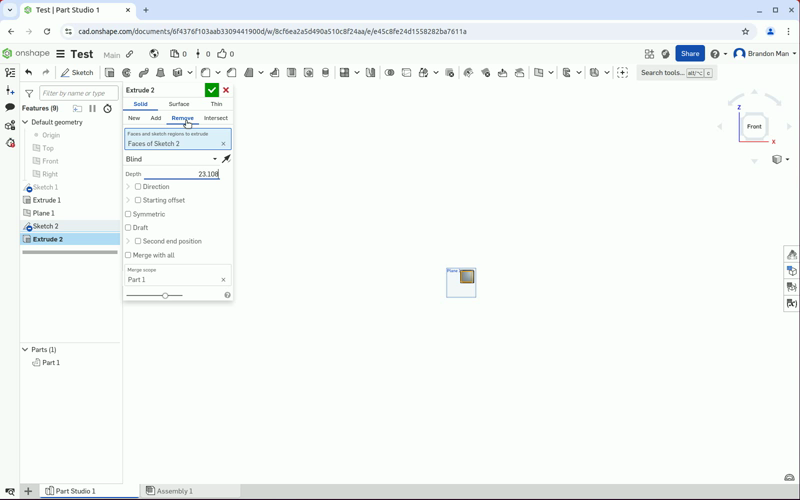
key(tab, 6)
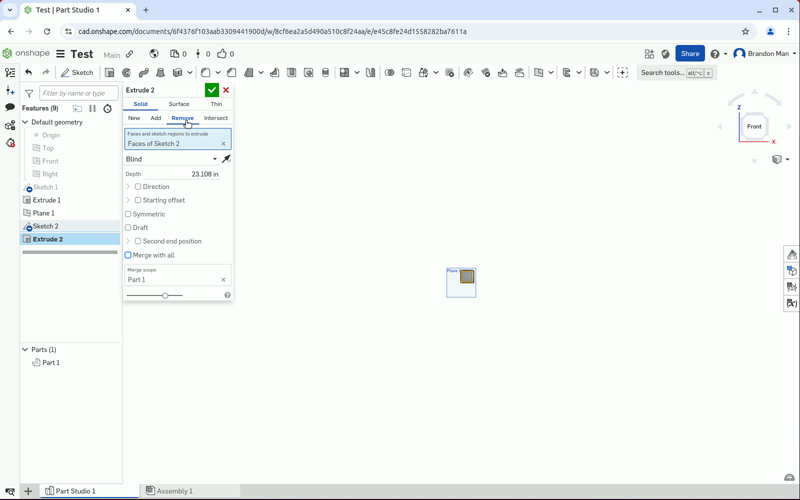
key(space)
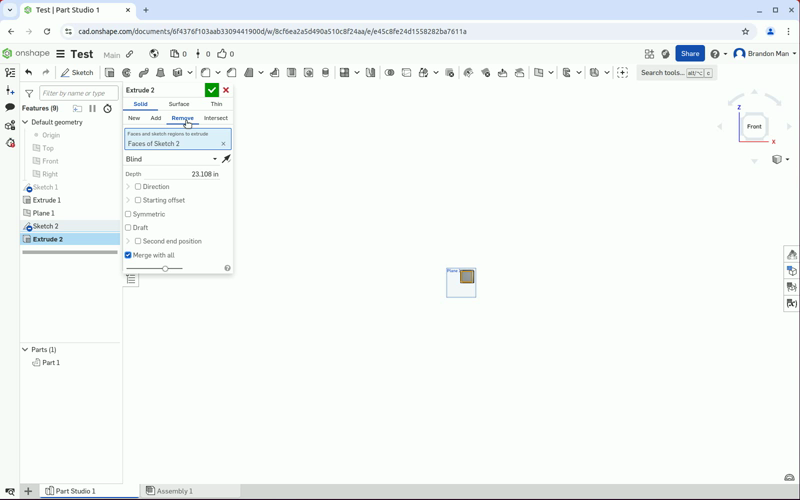
key(enter)
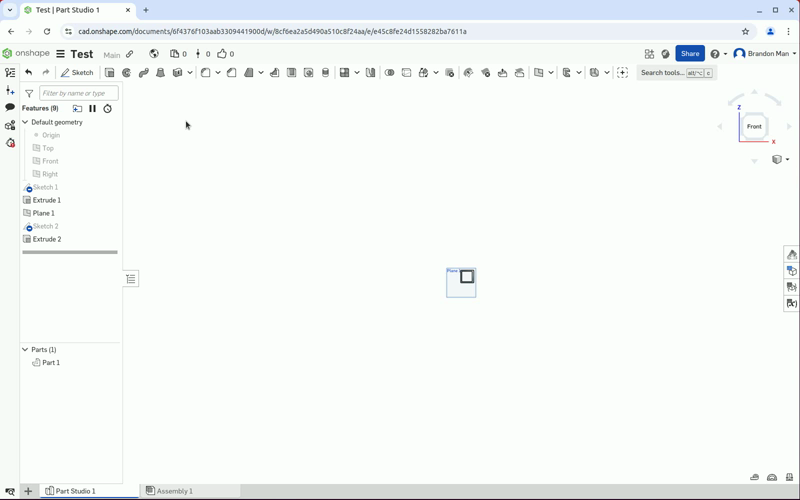
key(shift+h)
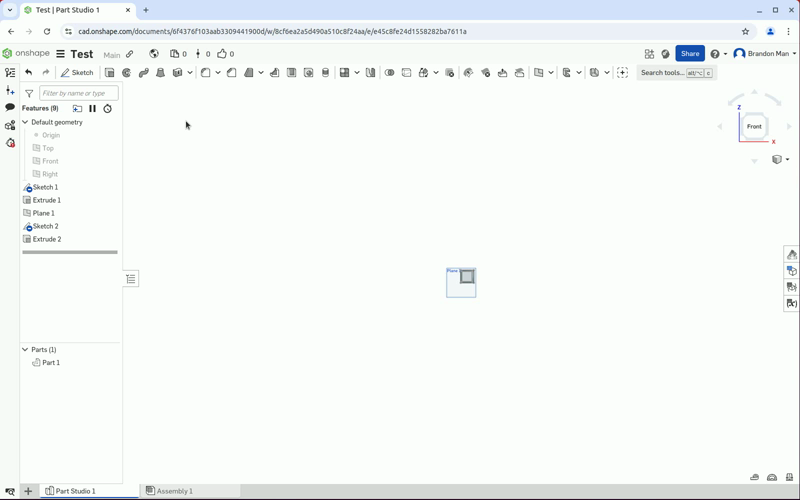
key(shift+h)
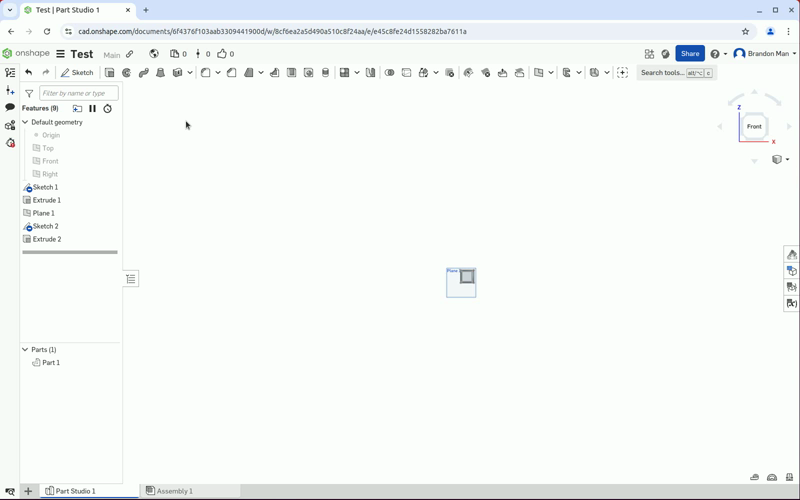
key(shift+7)
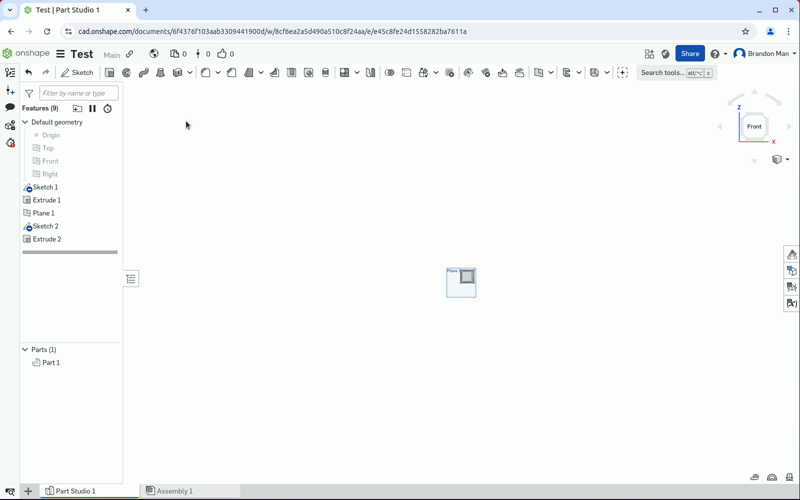
key(left, 2)
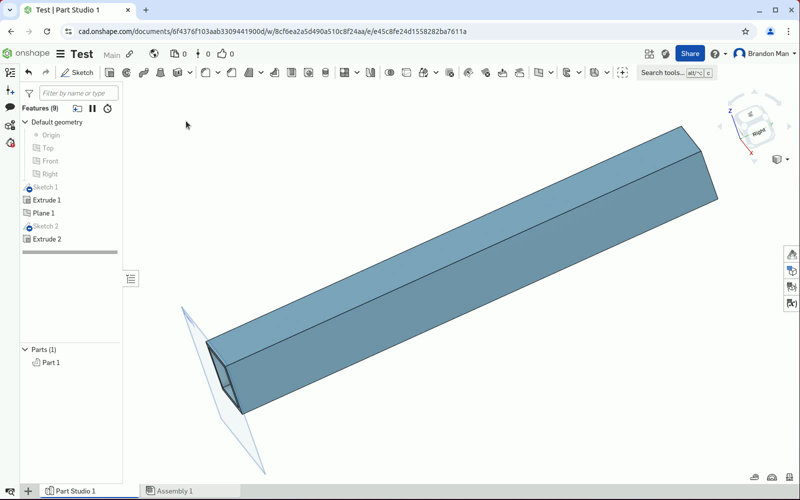
key(down, 2)
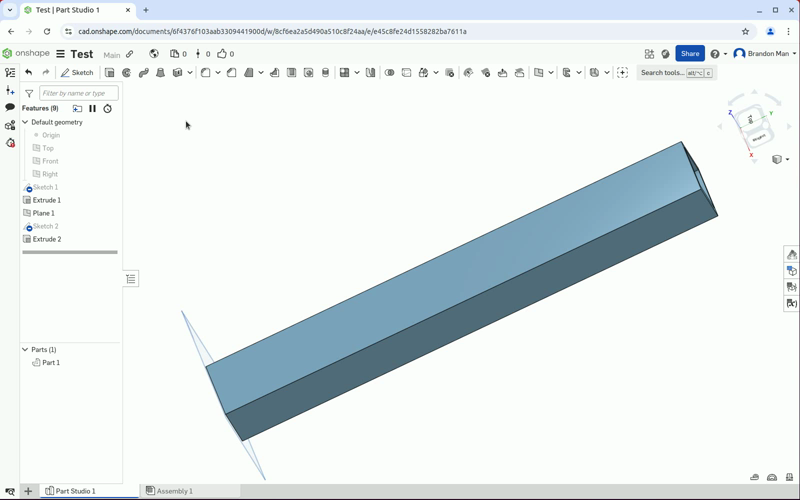
key(up, 2)
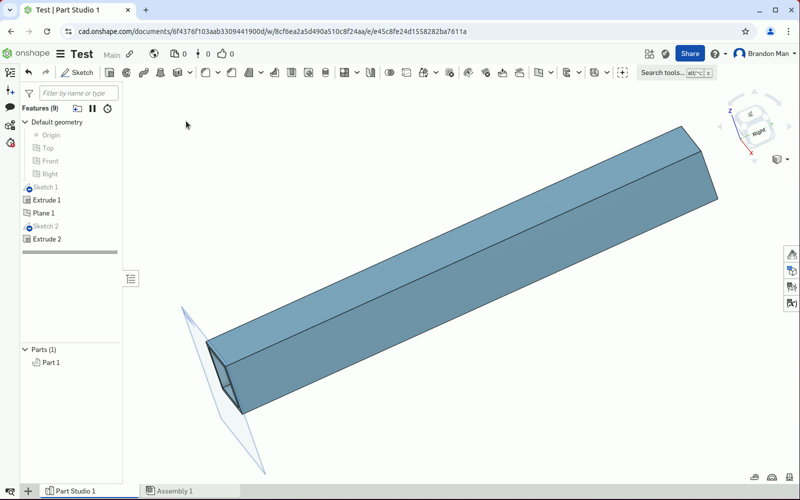
key(right, 2)
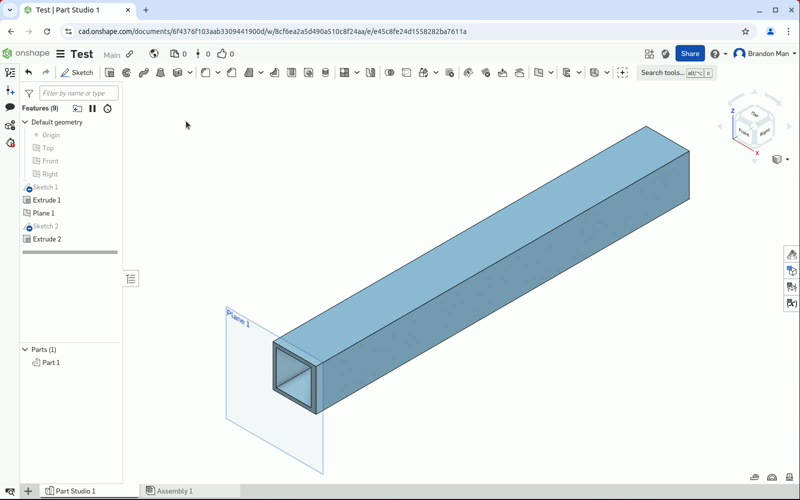
mouse_move(73, 189)
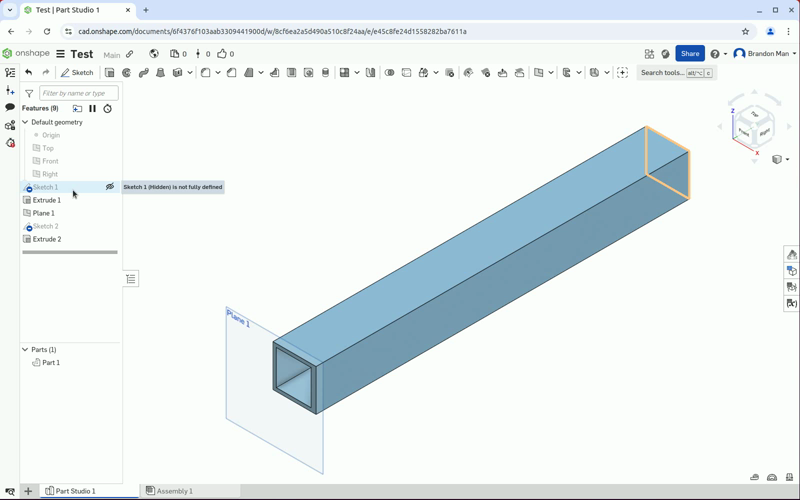
click(73, 189)